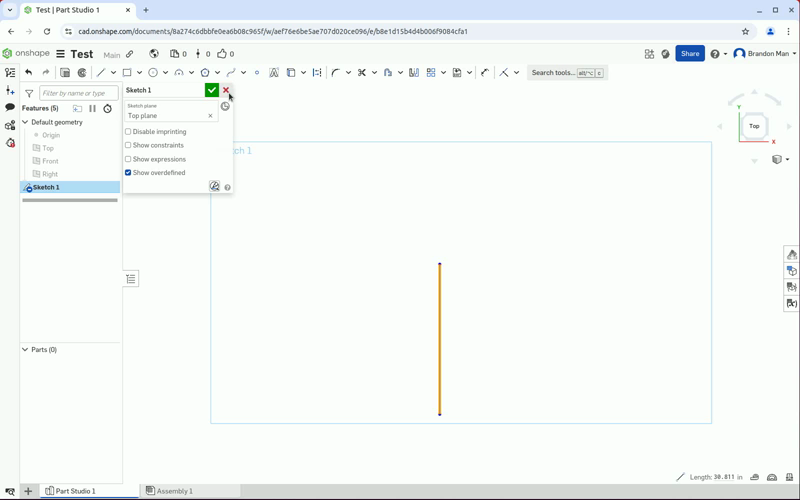
key(shift+h)
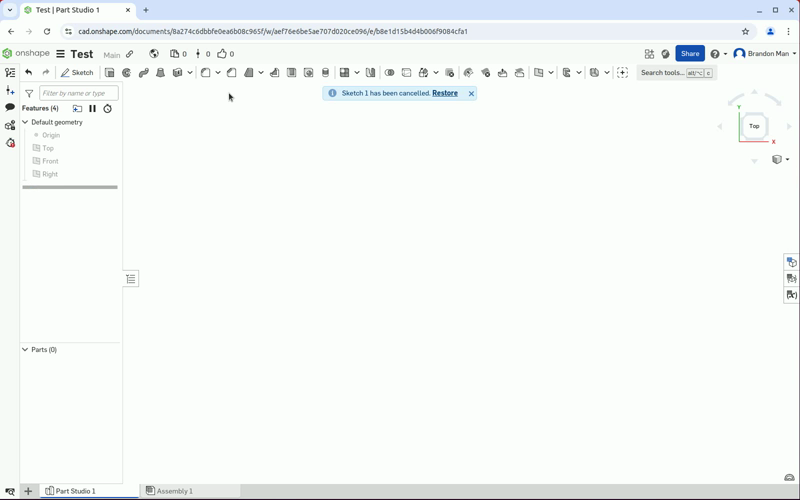
mouse_move(73, 352)
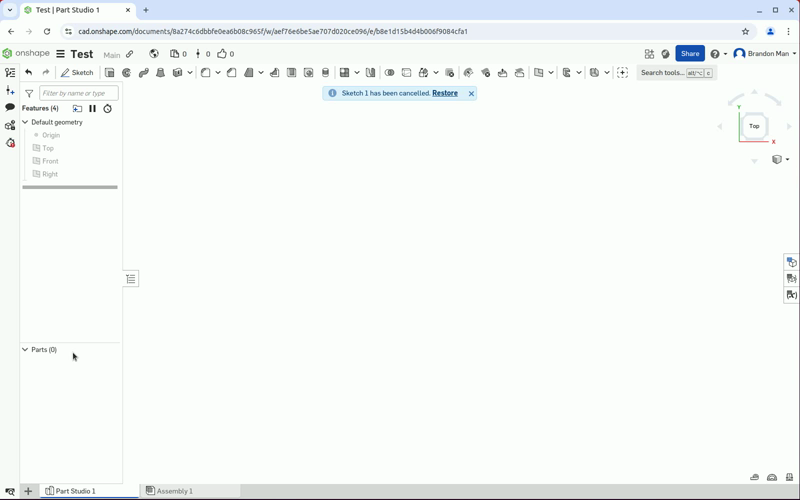
key(y)
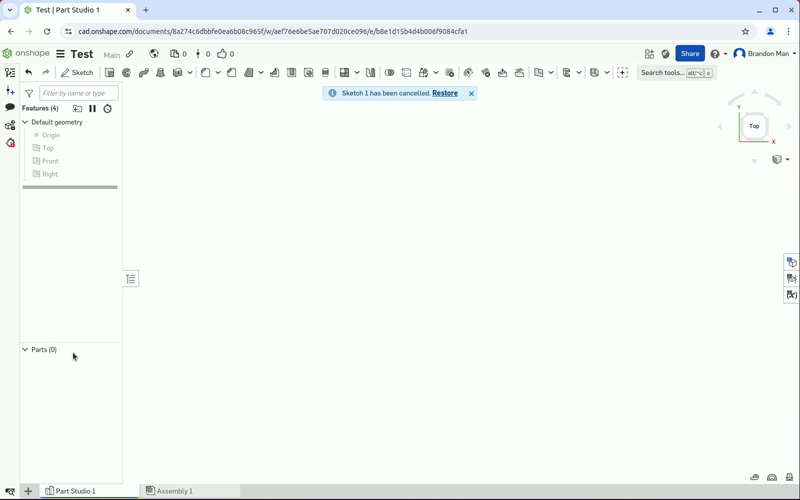
key(shift+p)
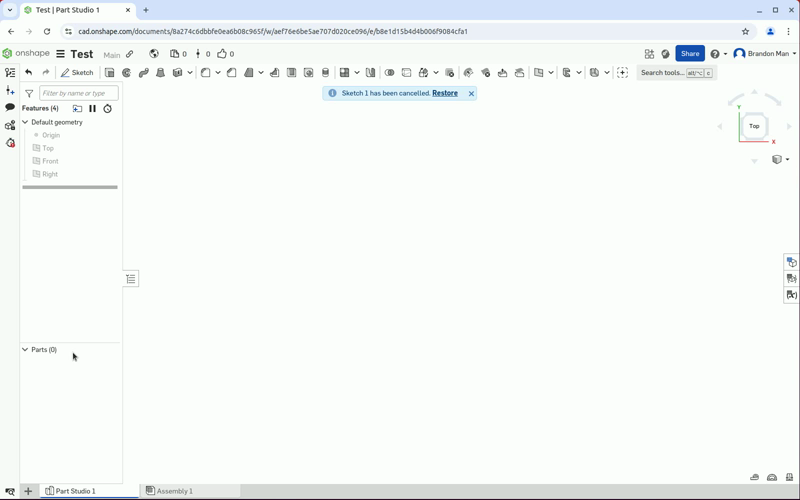
key(space)
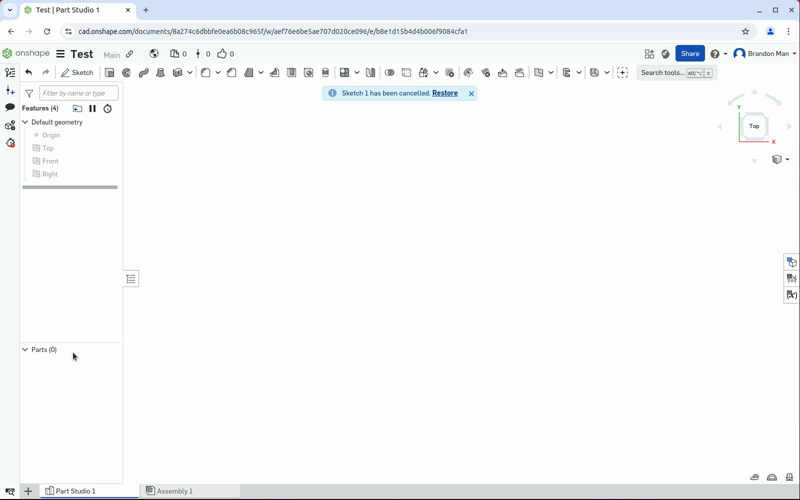
key_down(shift)
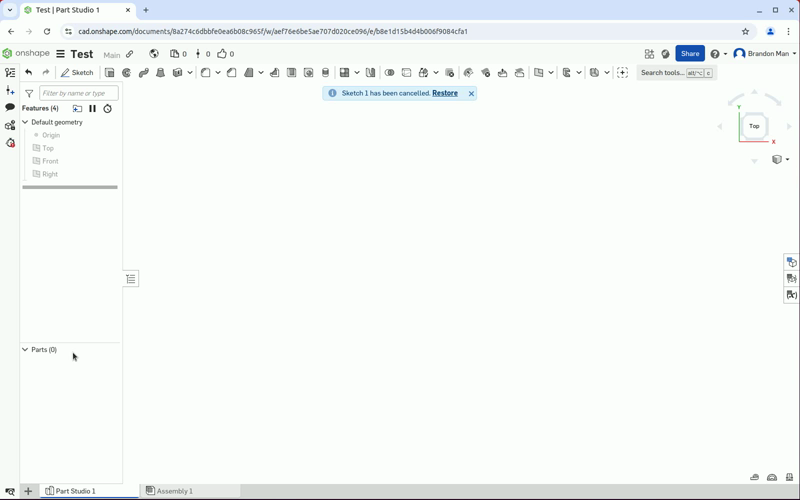
key(up)
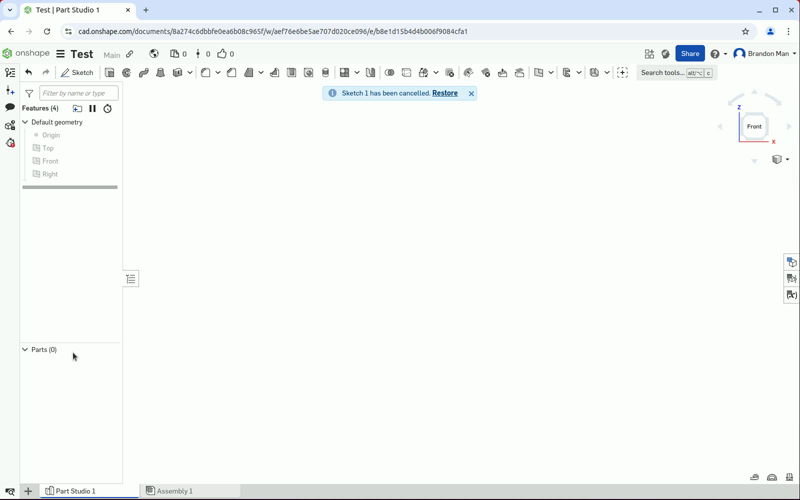
key_up(shift)
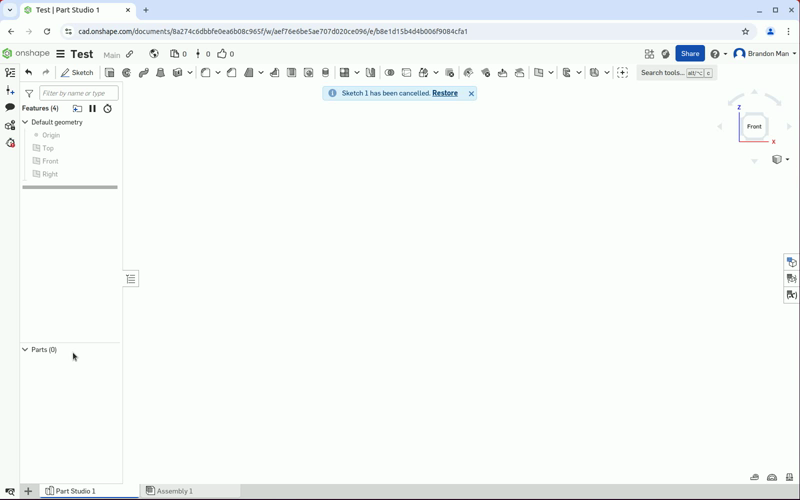
mouse_move(73, 352)
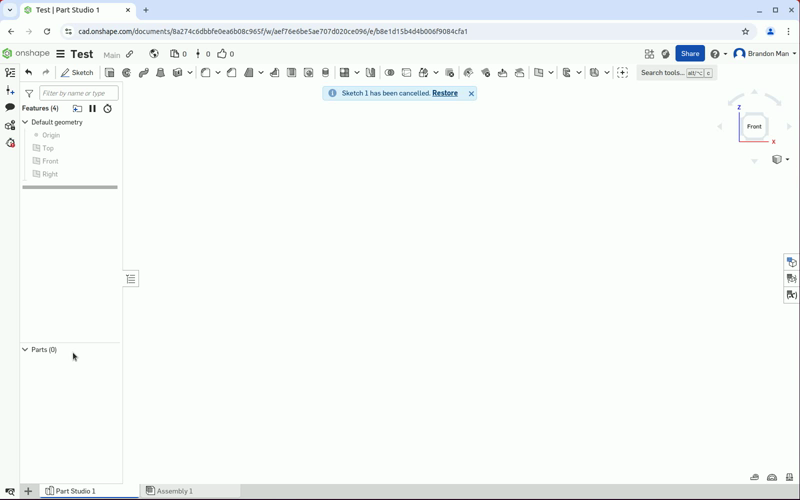
key(shift+y)
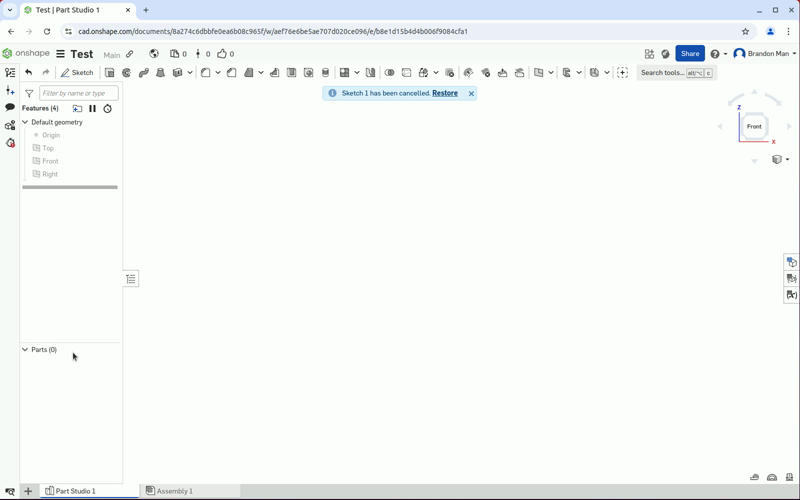
key(shift+s)
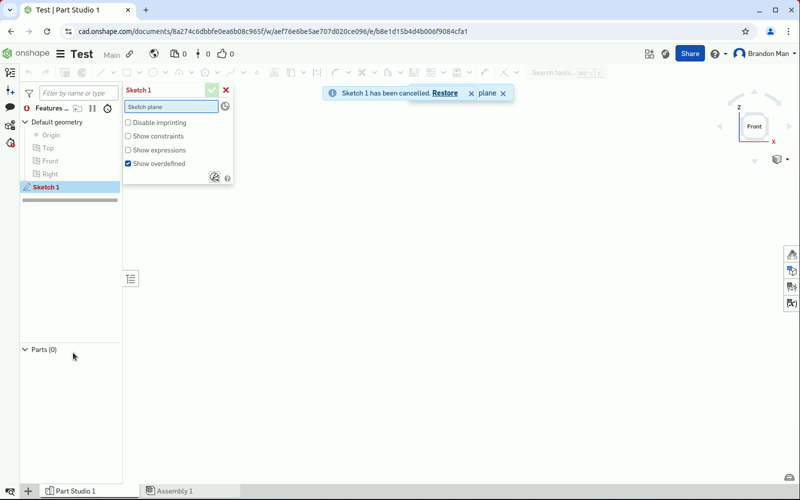
mouse_move(73, 163)
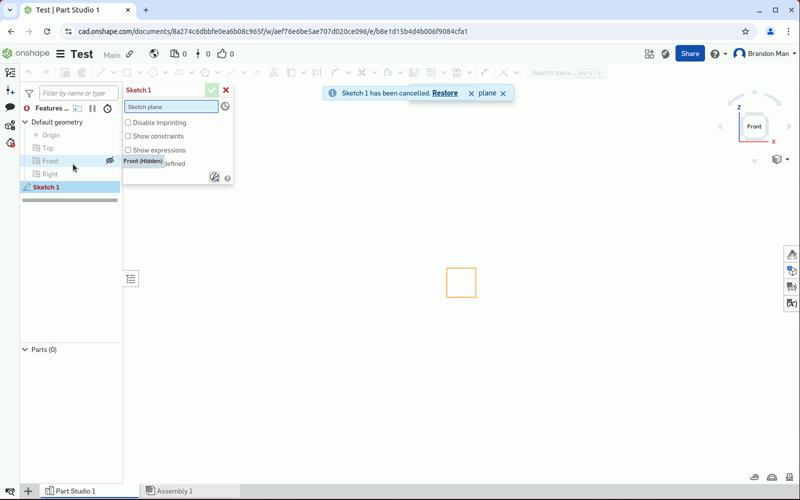
click(73, 163)
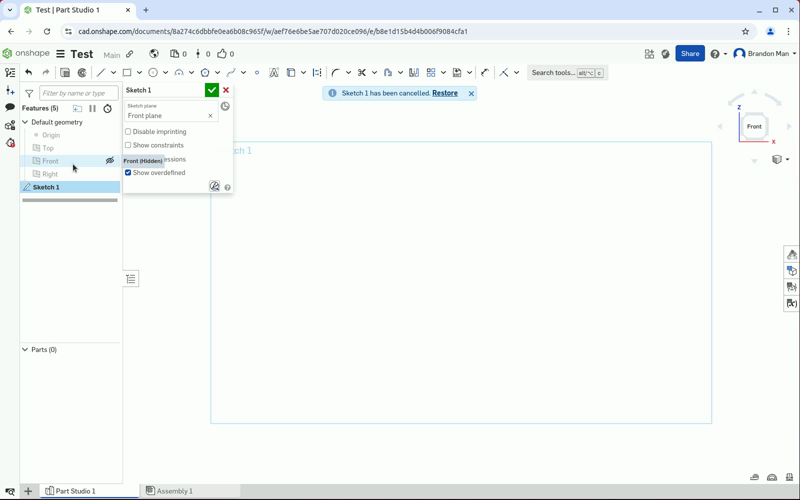
mouse_move(73, 352)
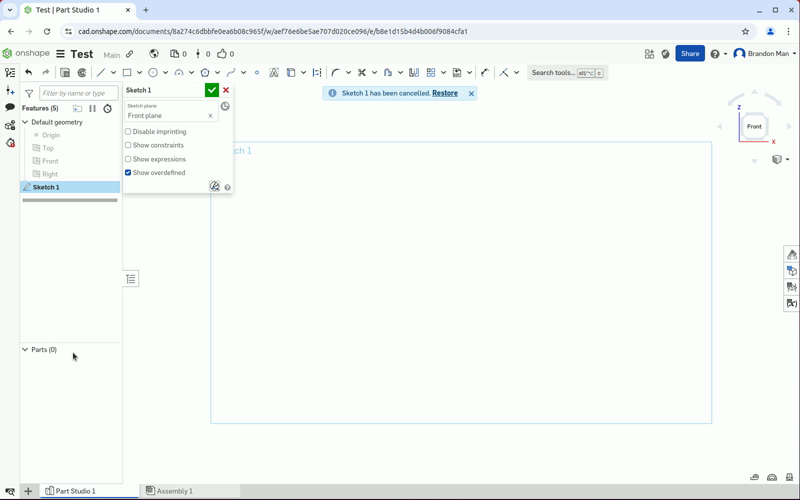
key(y)
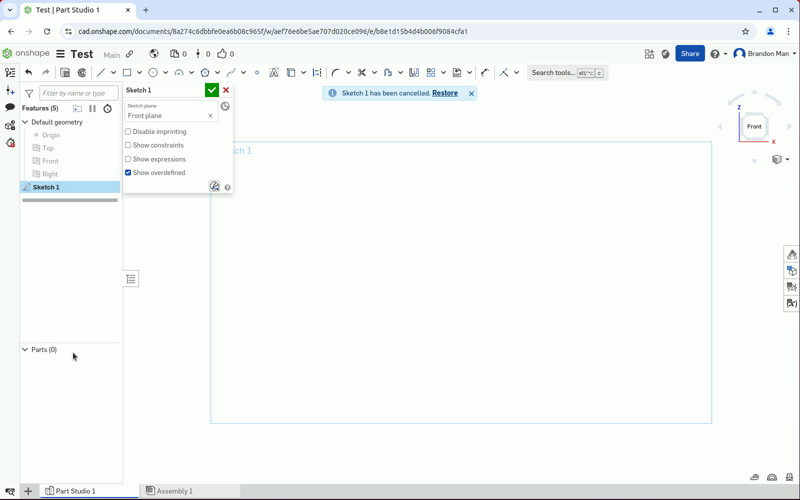
key(l)
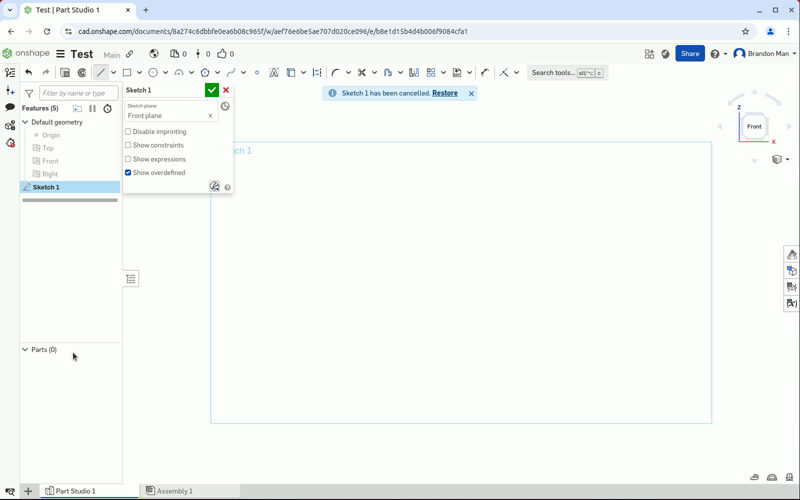
key_down(shift)
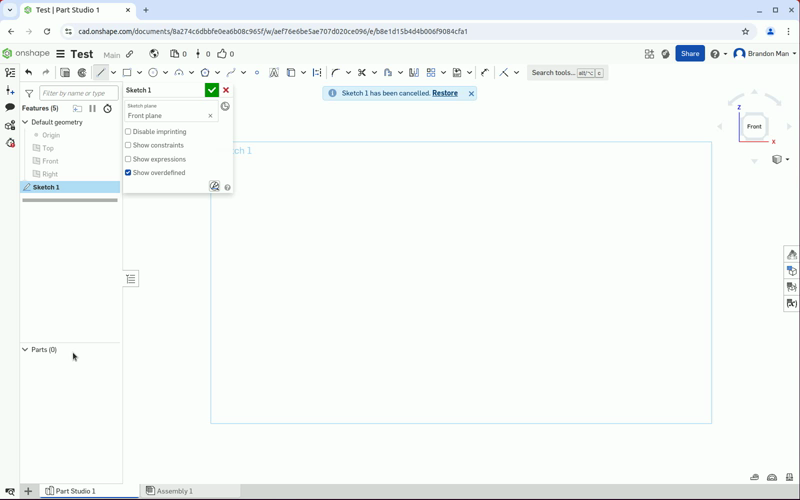
mouse_move(423, 395)
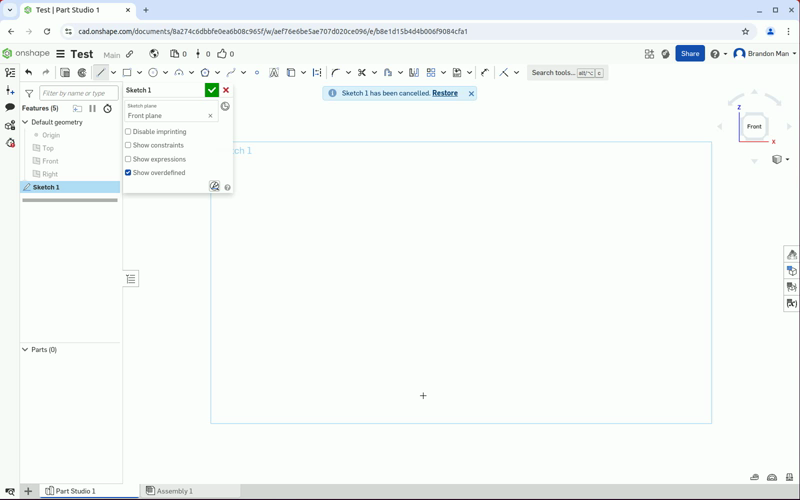
click(423, 395)
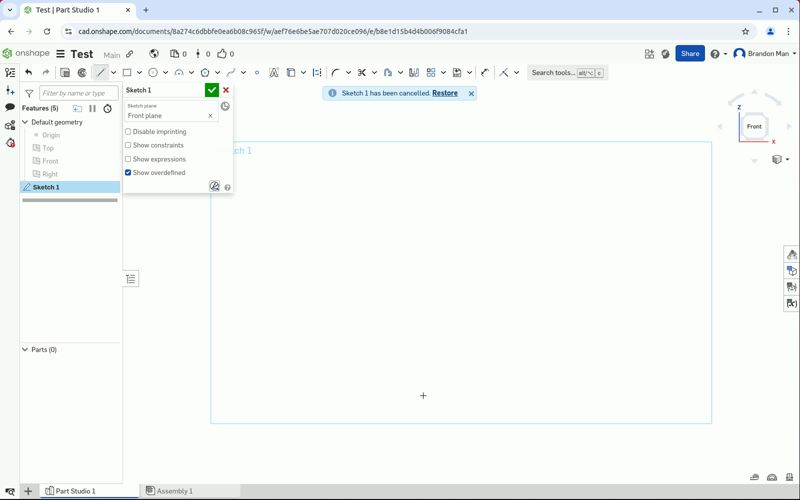
key_up(shift)
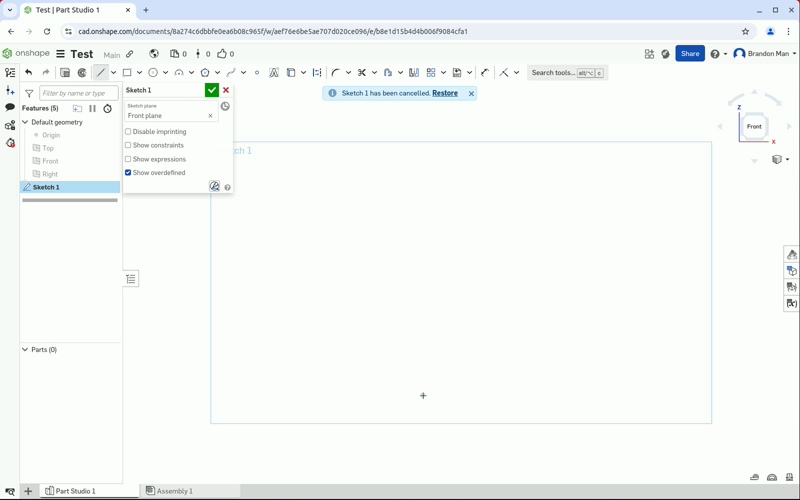
key_down(shift)
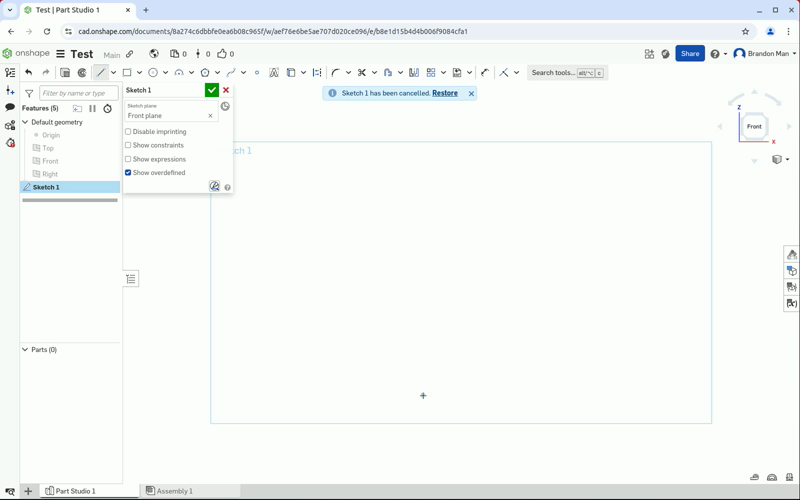
mouse_move(498, 395)
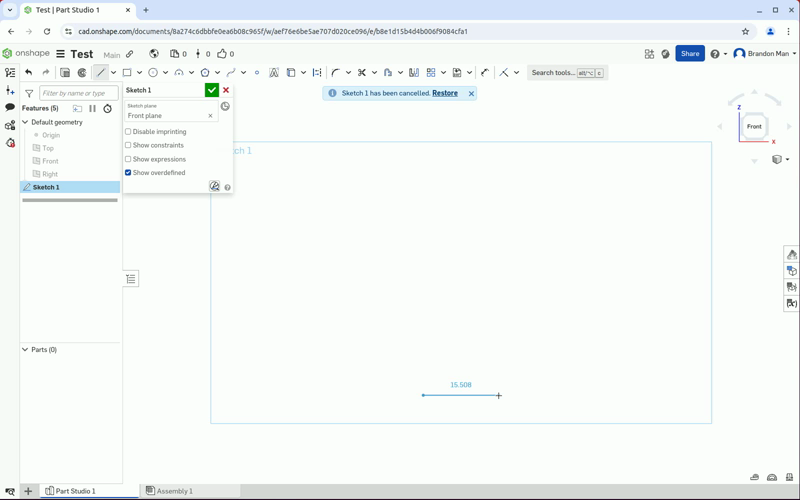
click(498, 395)
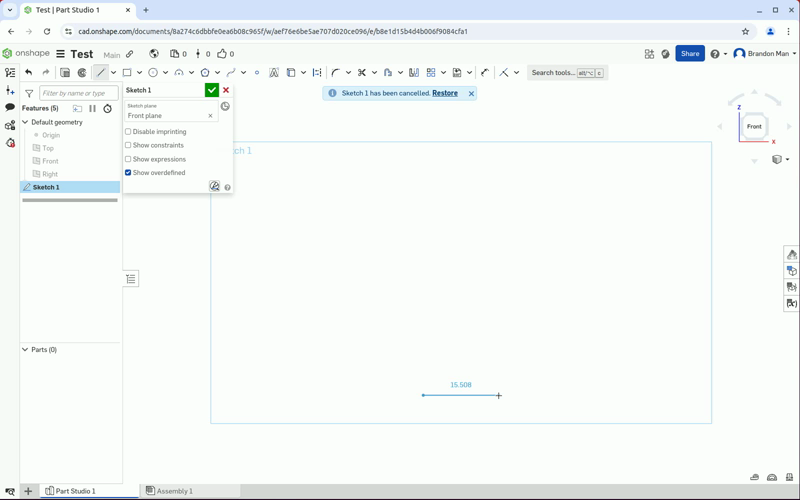
key_up(shift)
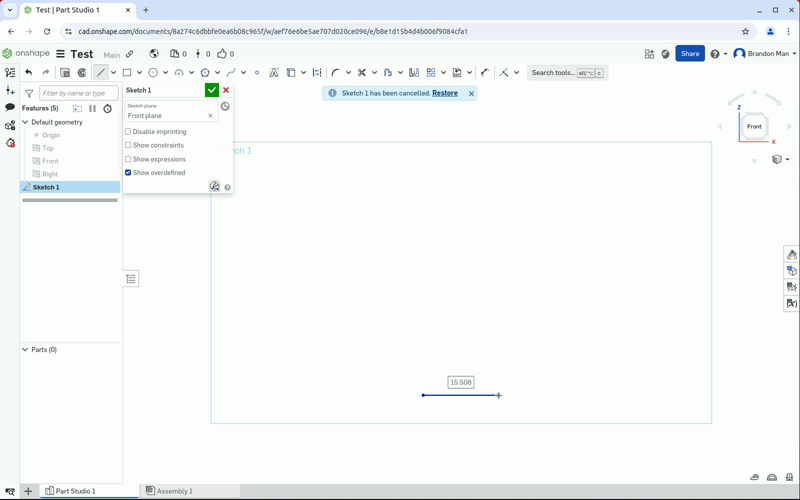
key_down(shift)
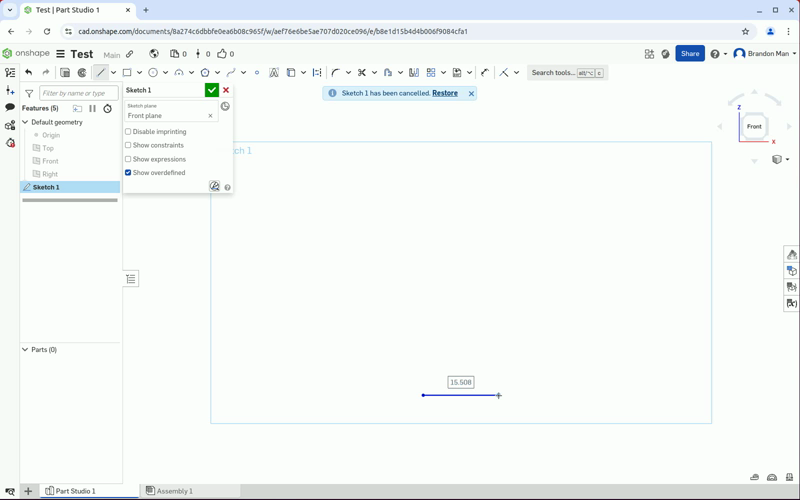
mouse_move(498, 171)
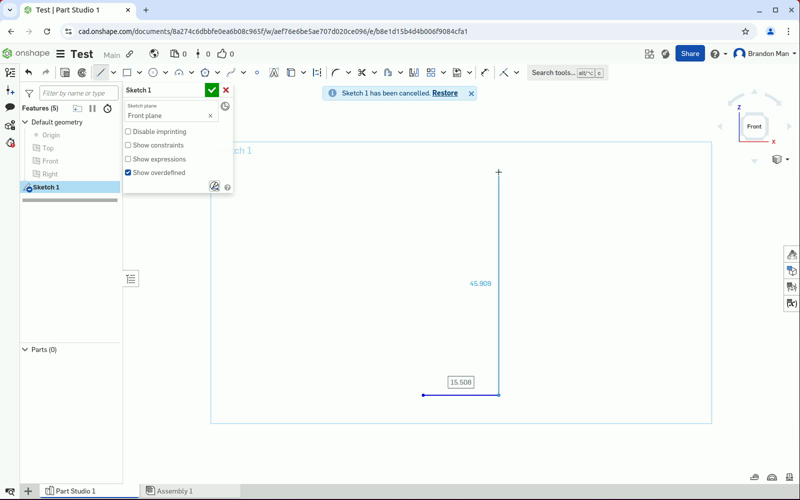
click(498, 171)
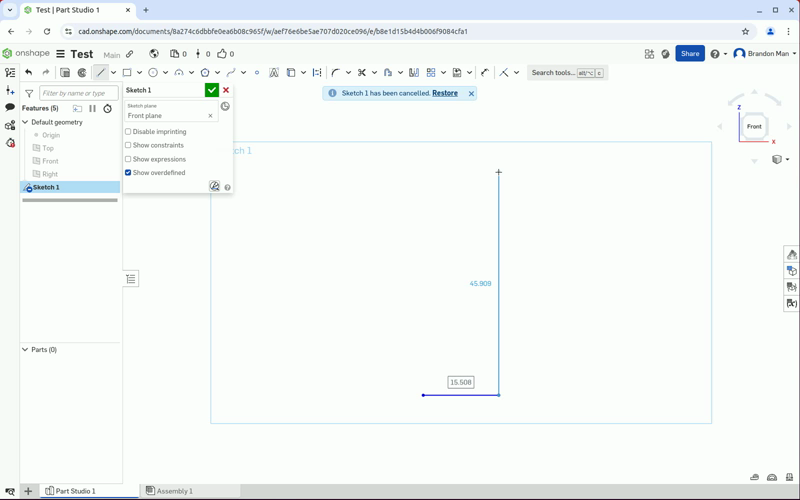
key_up(shift)
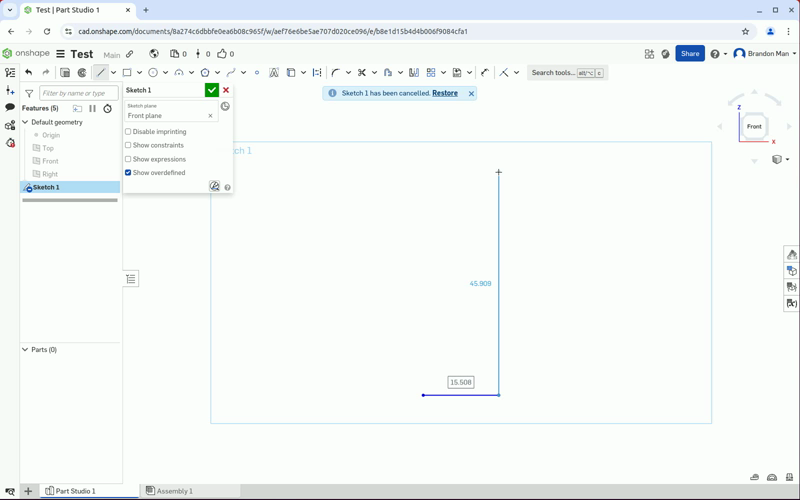
key_down(shift)
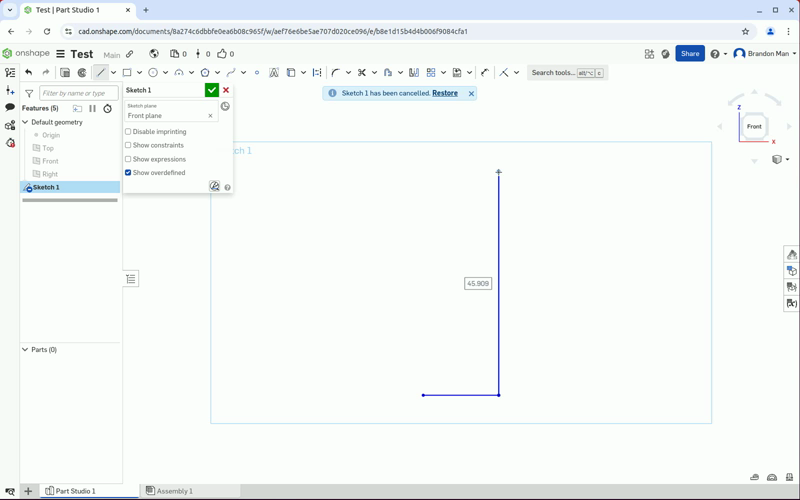
mouse_move(423, 171)
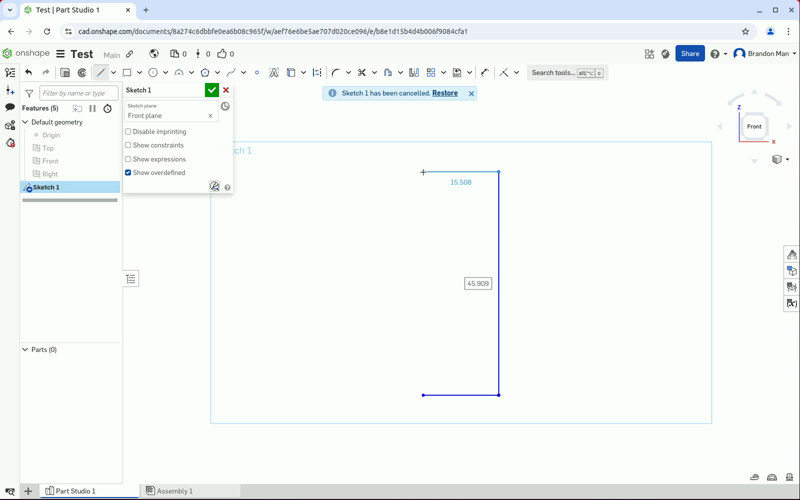
click(423, 171)
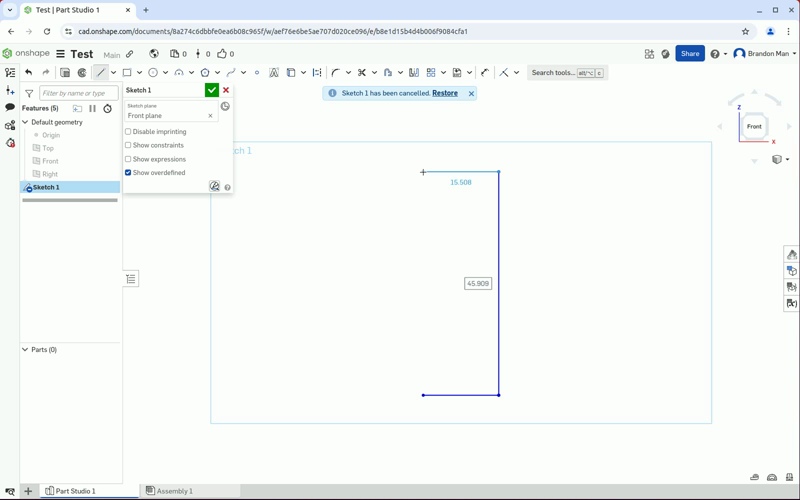
key_up(shift)
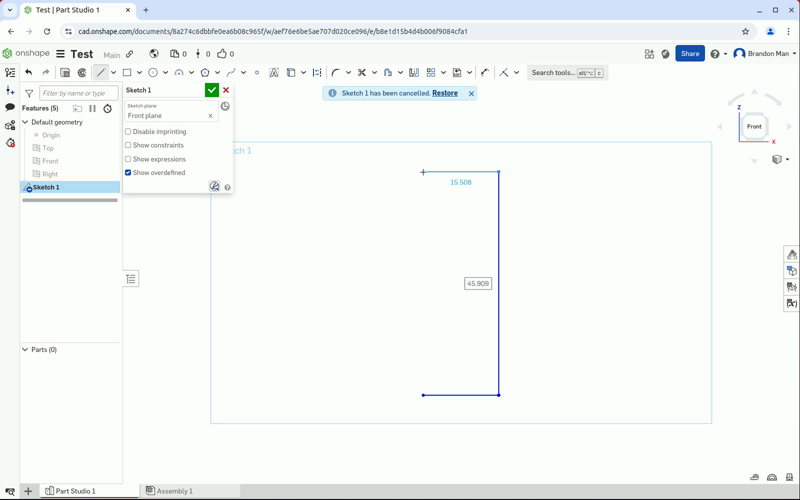
key_down(shift)
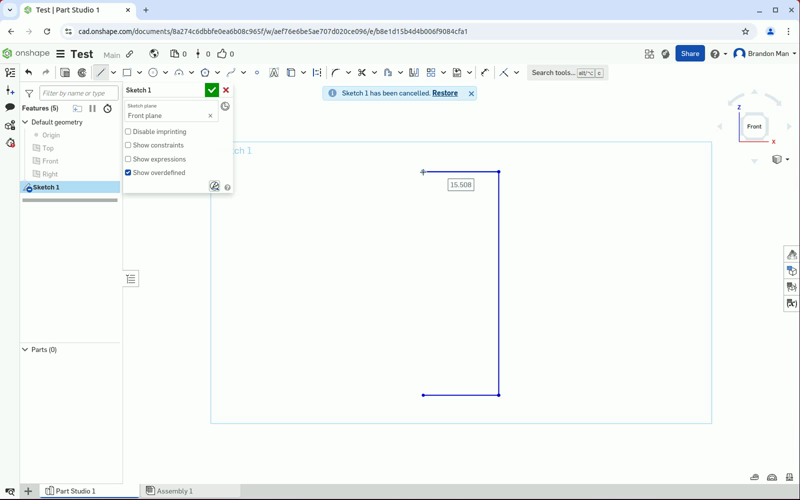
mouse_move(423, 395)
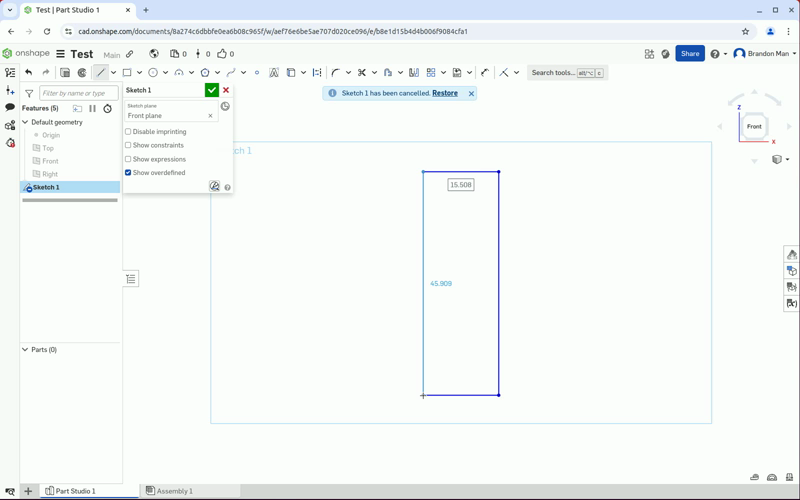
key_up(shift)
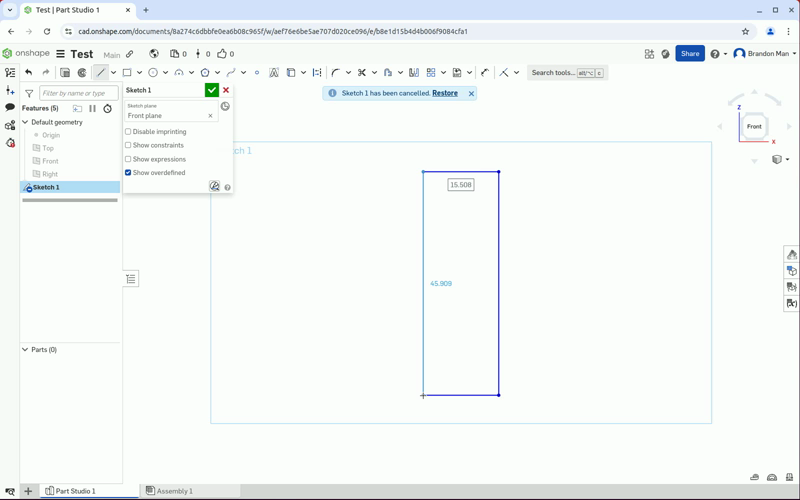
click(423, 395)
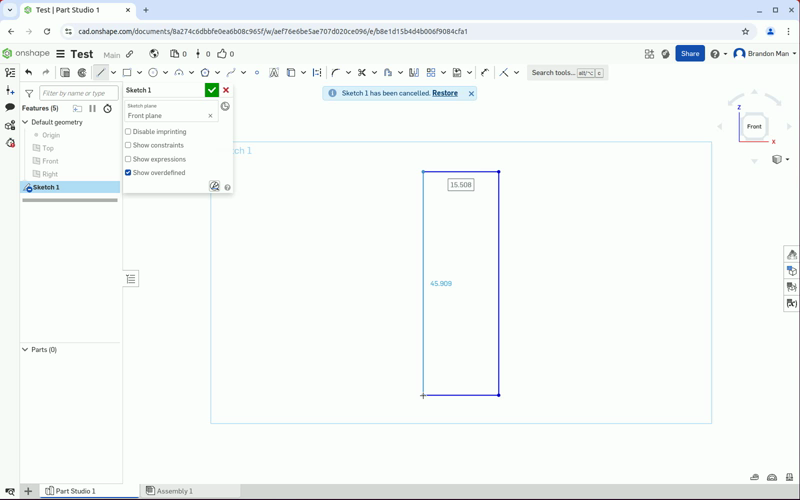
key(esc)
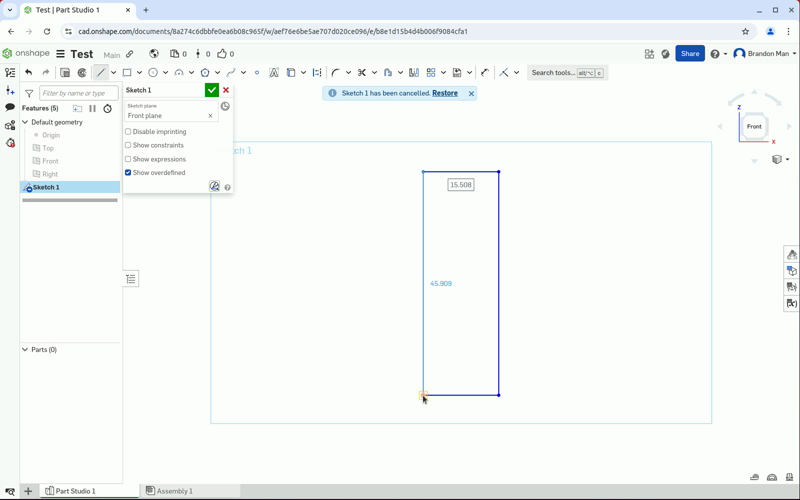
mouse_move(477, 285)
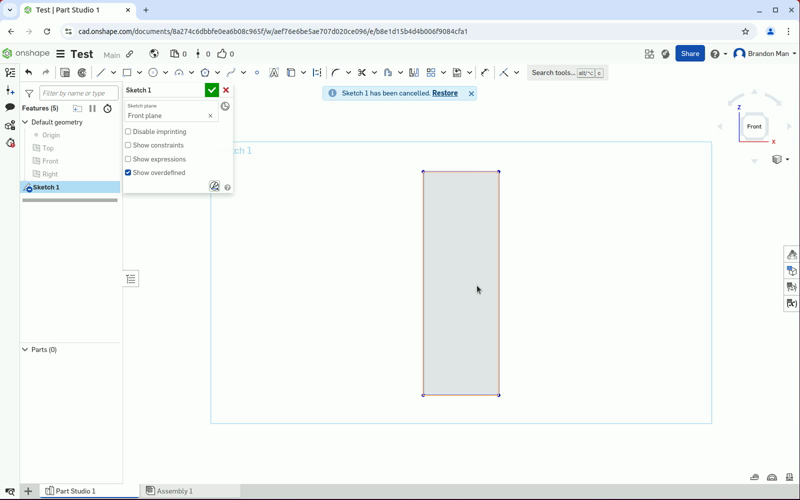
click(477, 285)
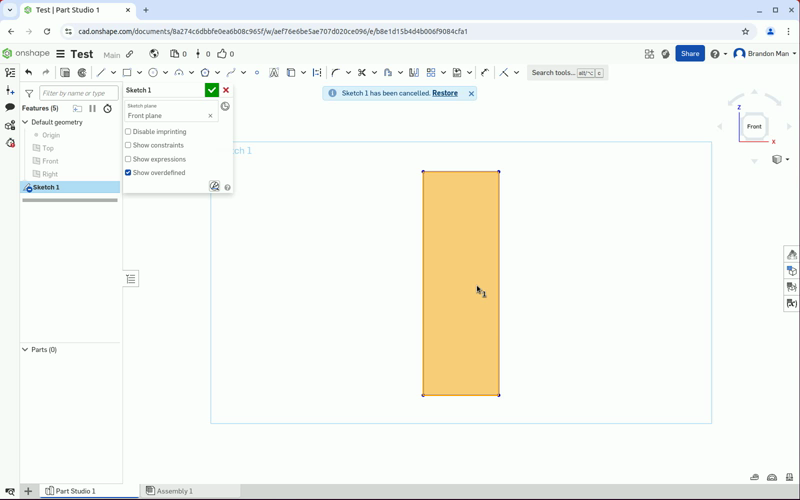
mouse_move(73, 352)
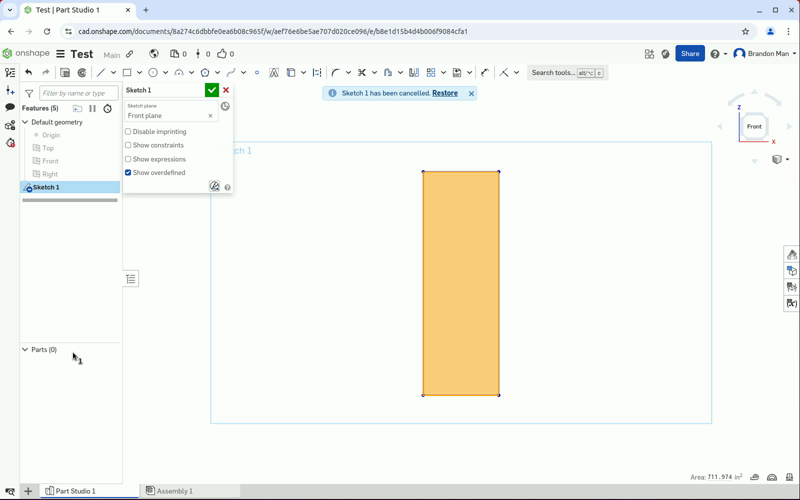
key(shift+y)
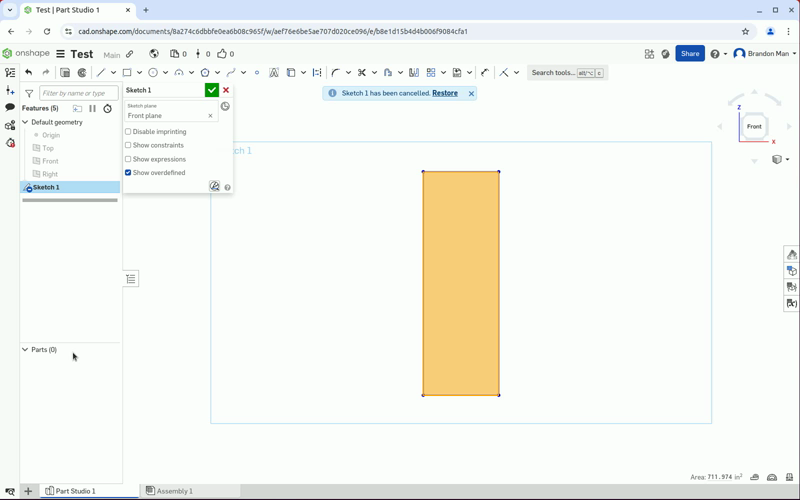
key(shift+e)
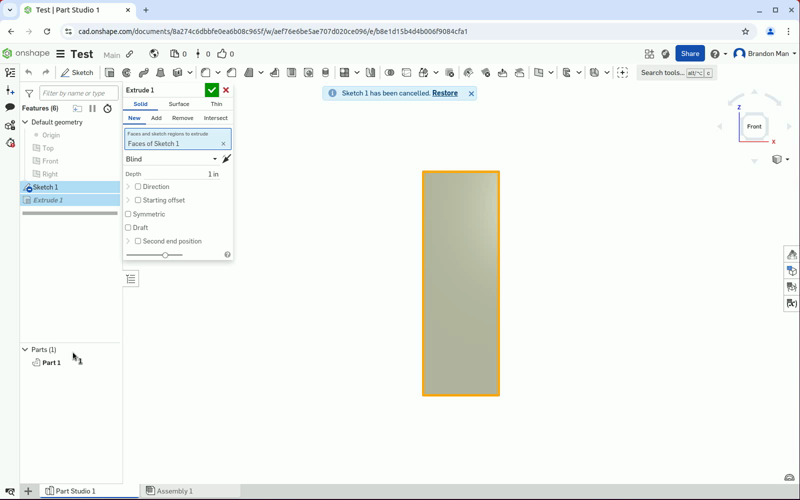
mouse_move(143, 106)
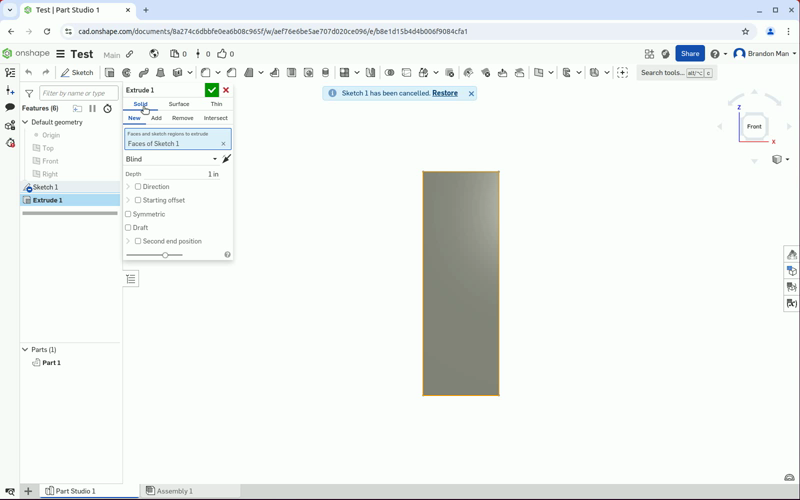
click(143, 106)
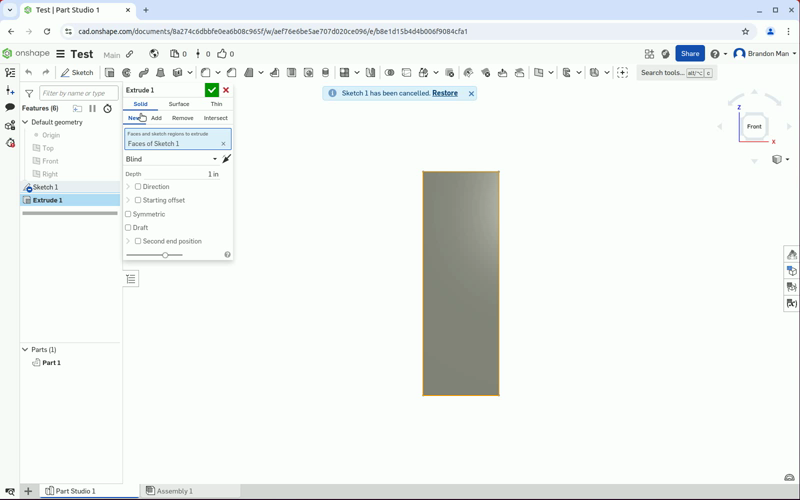
mouse_move(137, 120)
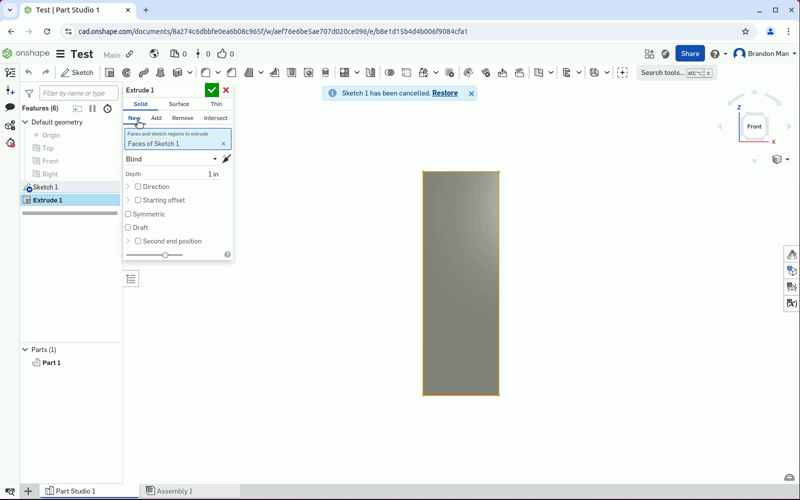
click(137, 120)
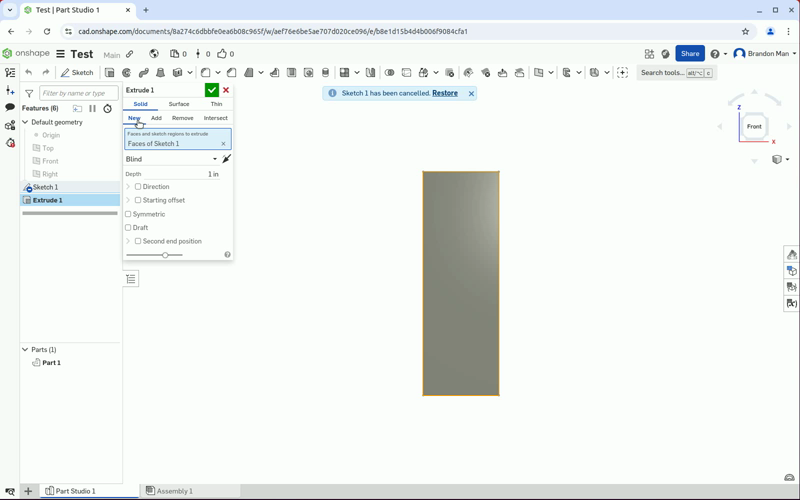
key(tab, 4)
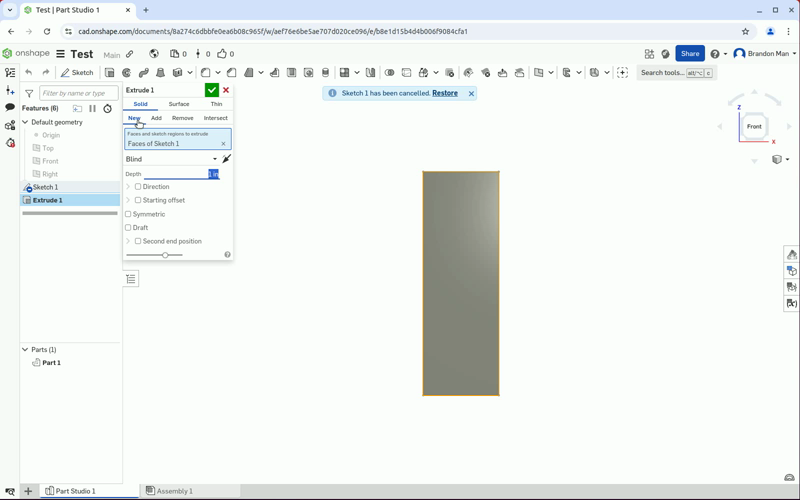
text(7.703)
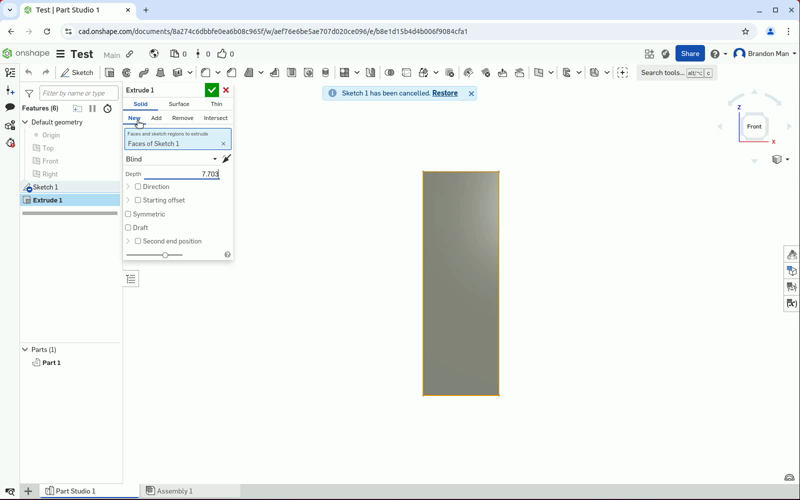
key(enter)
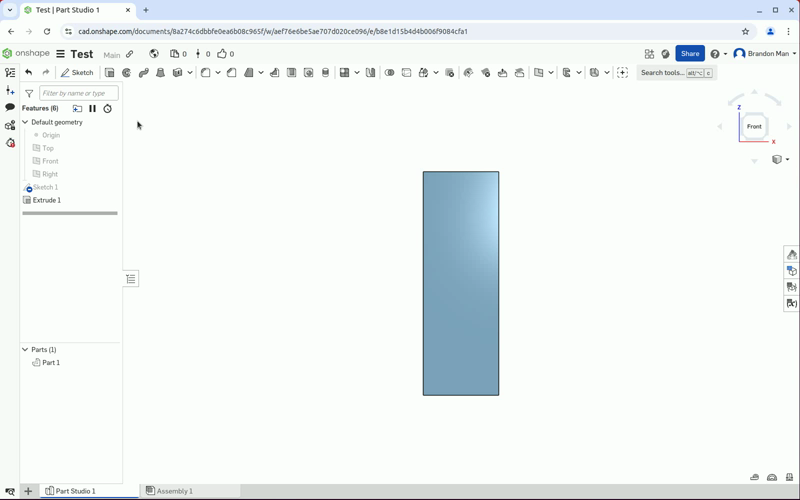
key(shift+h)
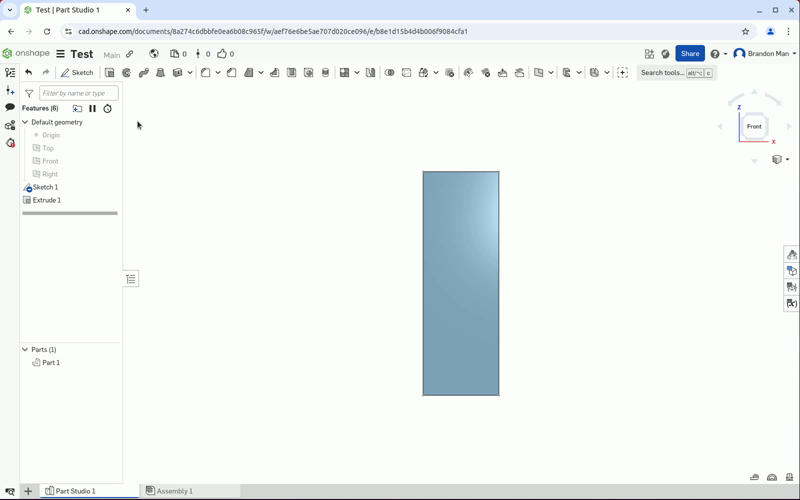
key(shift+h)
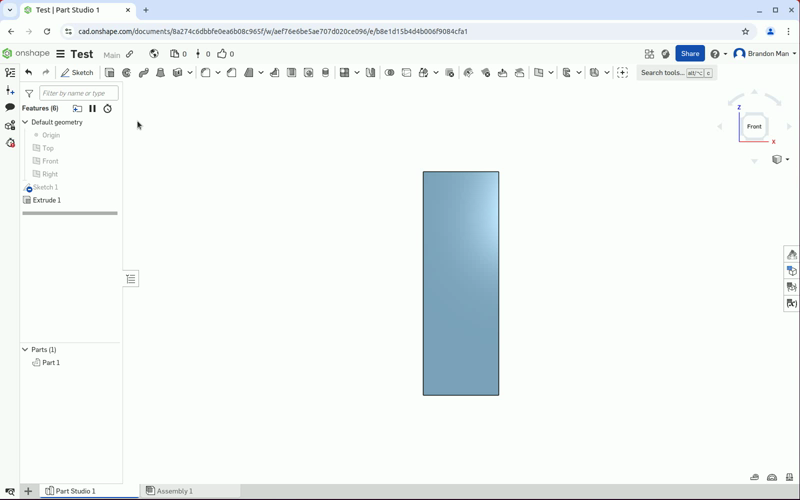
mouse_move(73, 189)
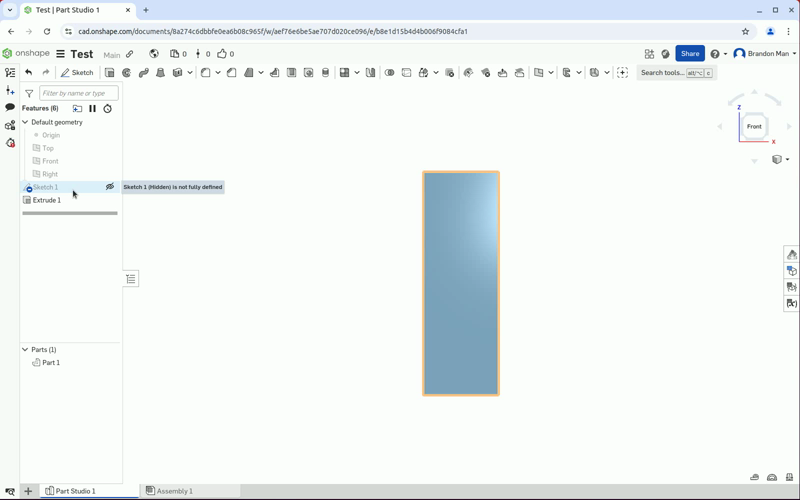
click(73, 189)
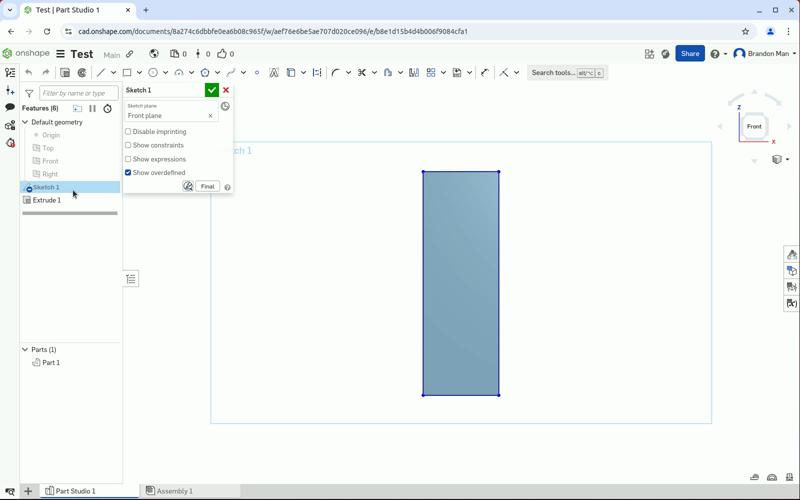
mouse_move(229, 92)
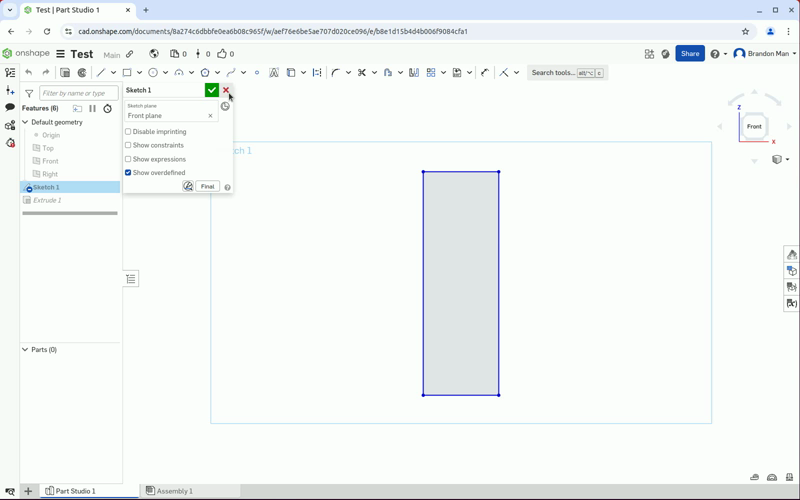
click(229, 92)
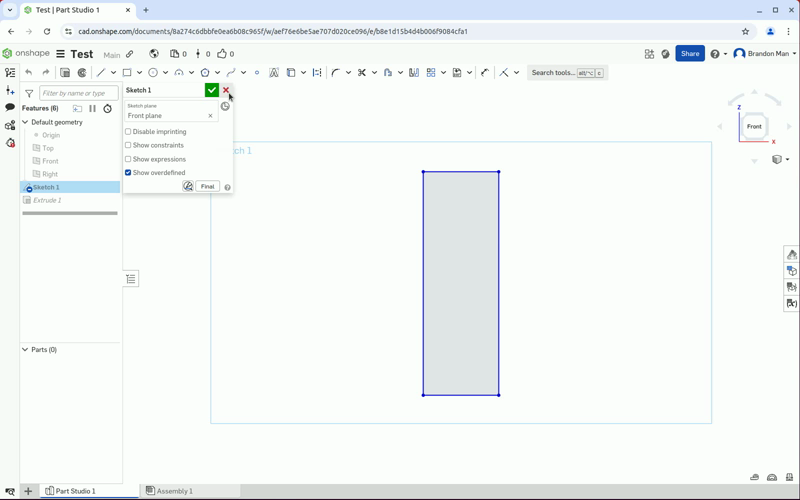
key(shift+s)
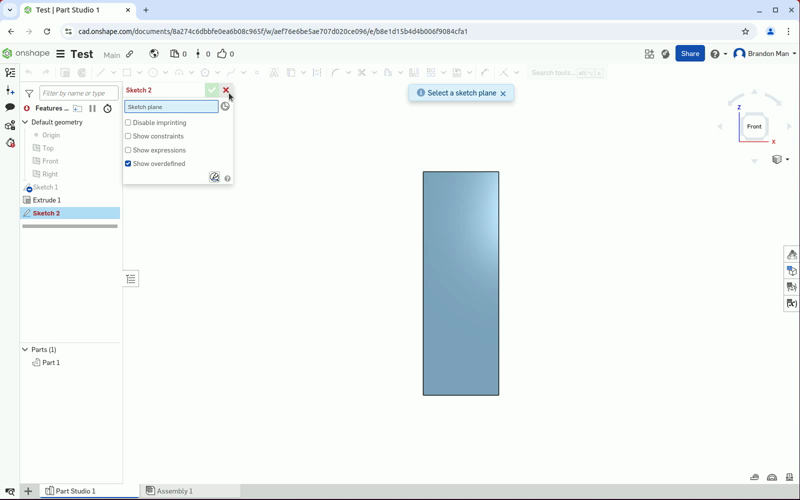
mouse_move(73, 163)
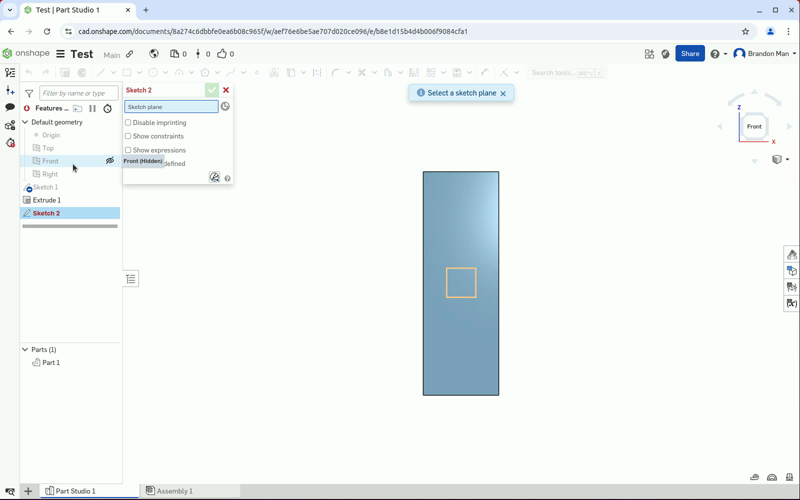
click(73, 163)
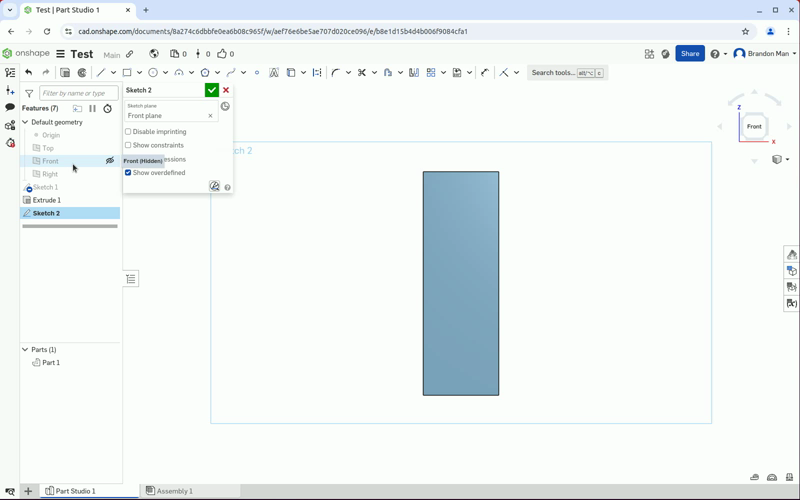
mouse_move(73, 352)
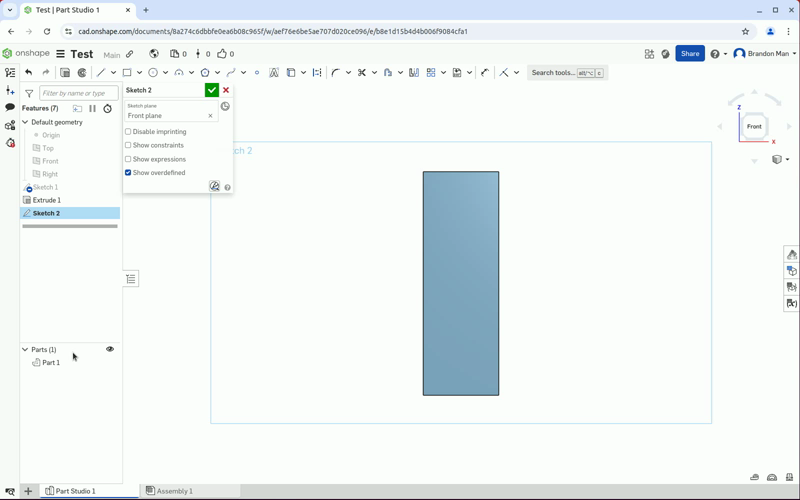
key(y)
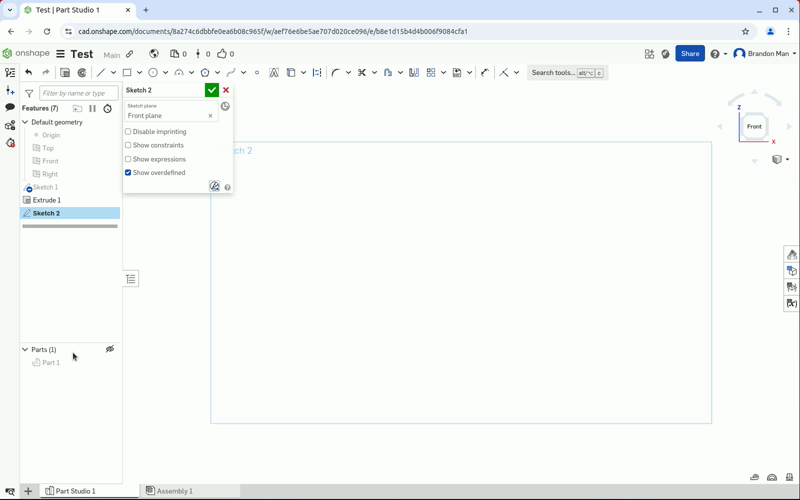
key(c)
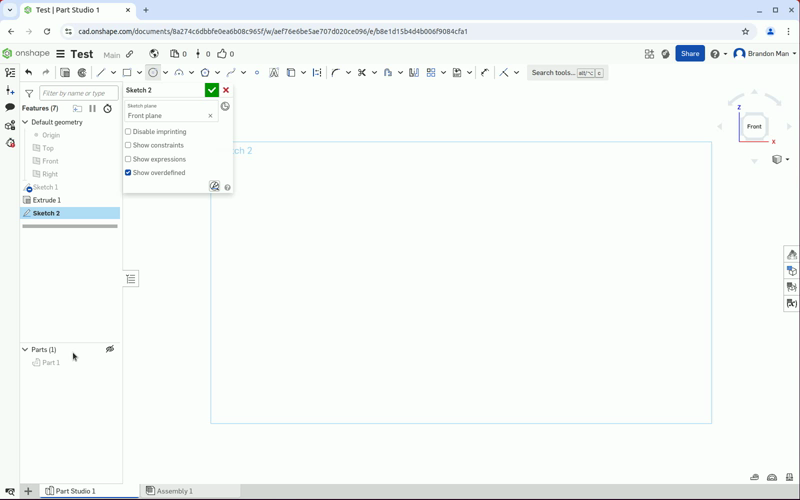
key_down(shift)
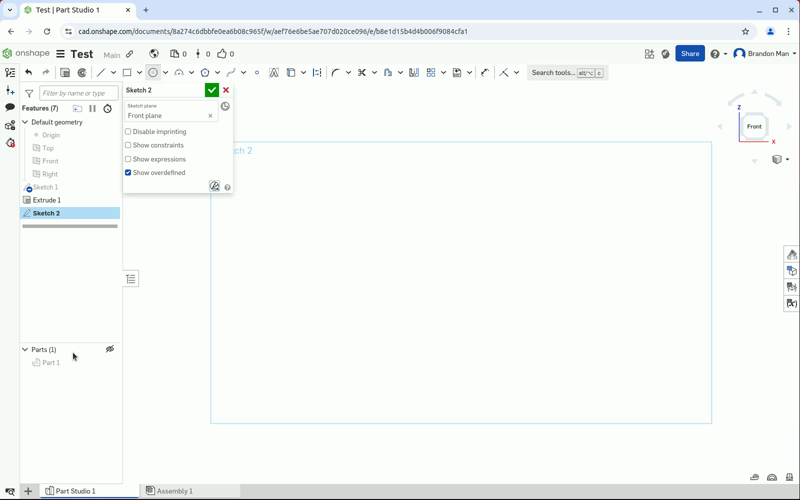
mouse_move(461, 207)
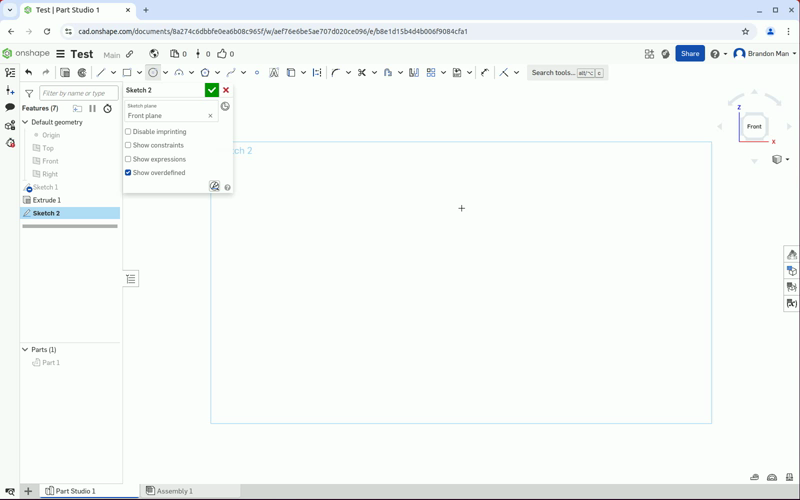
click(461, 207)
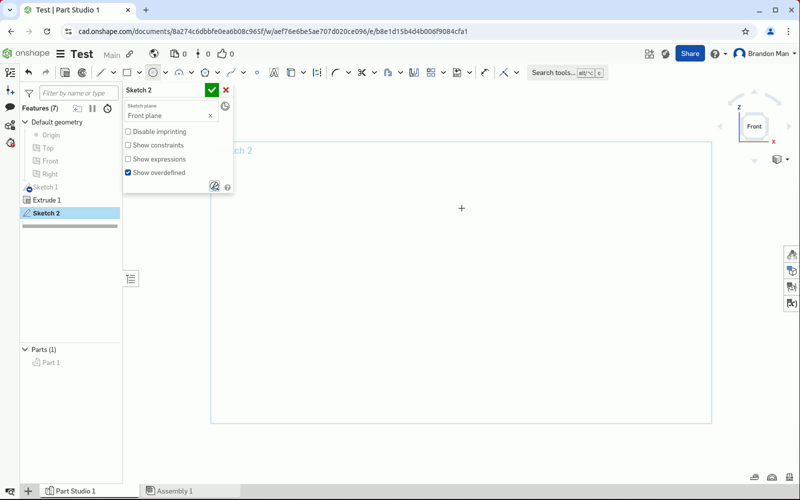
key_up(shift)
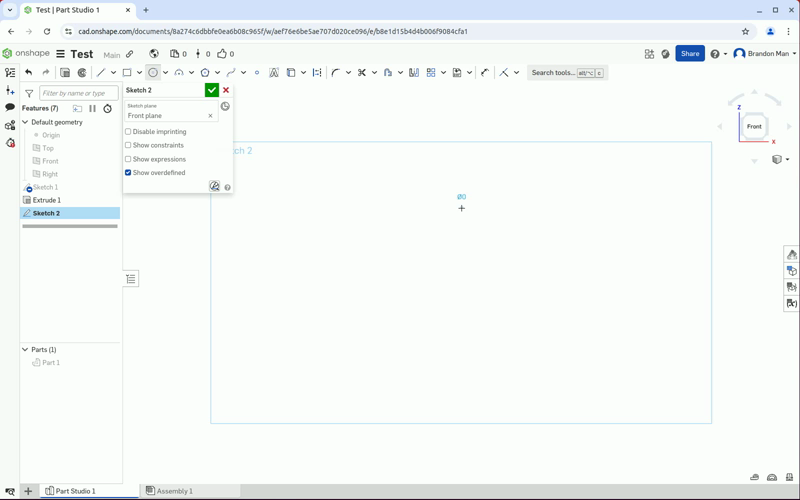
mouse_move(470, 207)
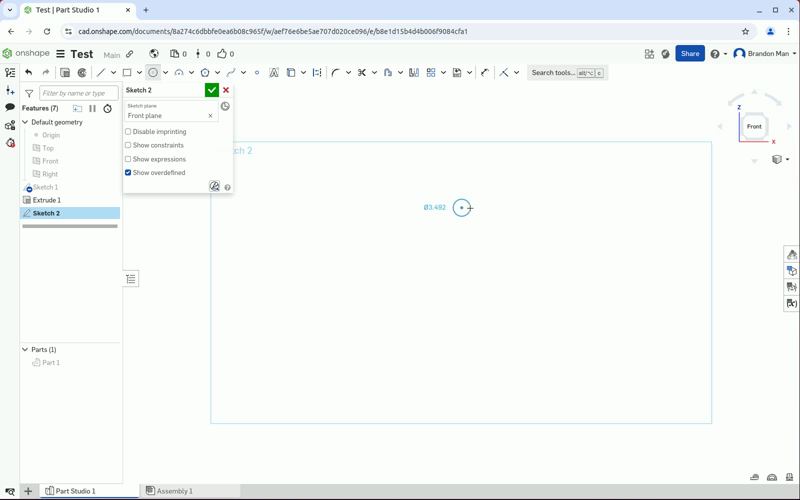
click(470, 207)
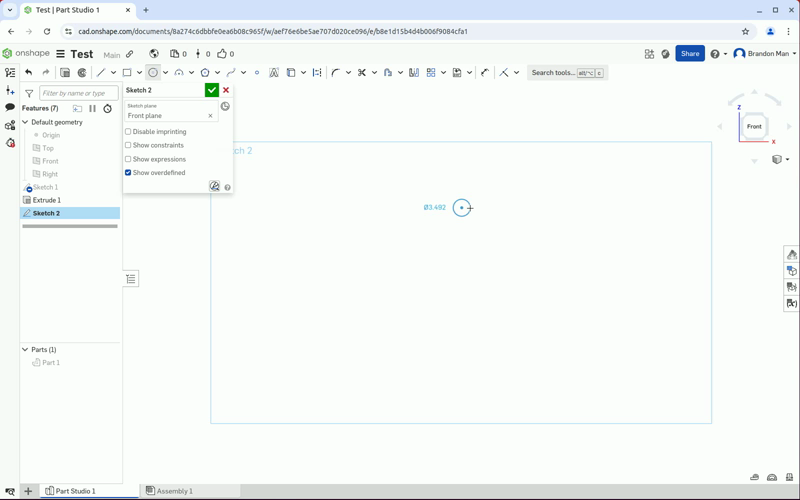
key(esc)
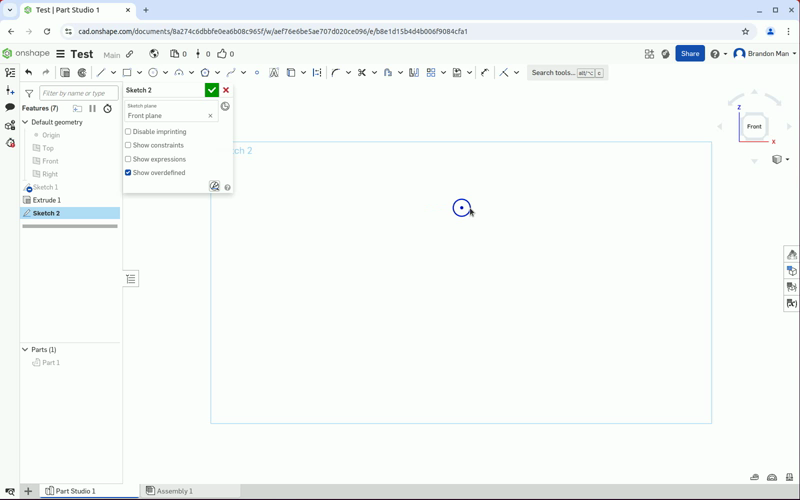
mouse_move(469, 206)
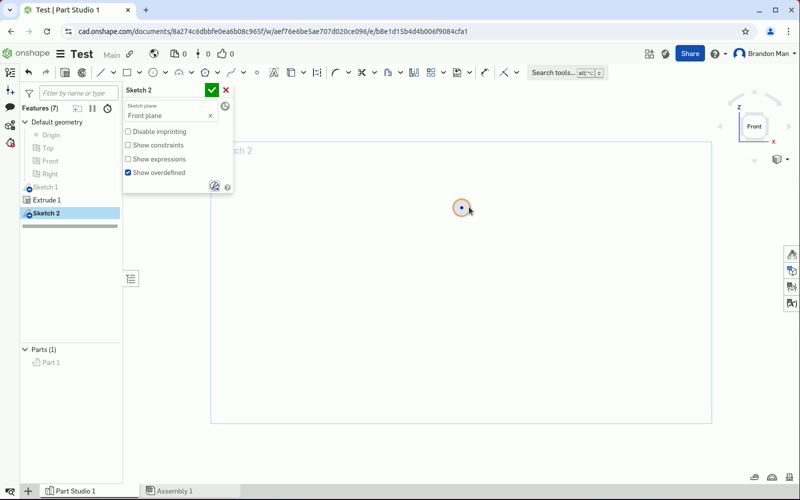
scroll(6)
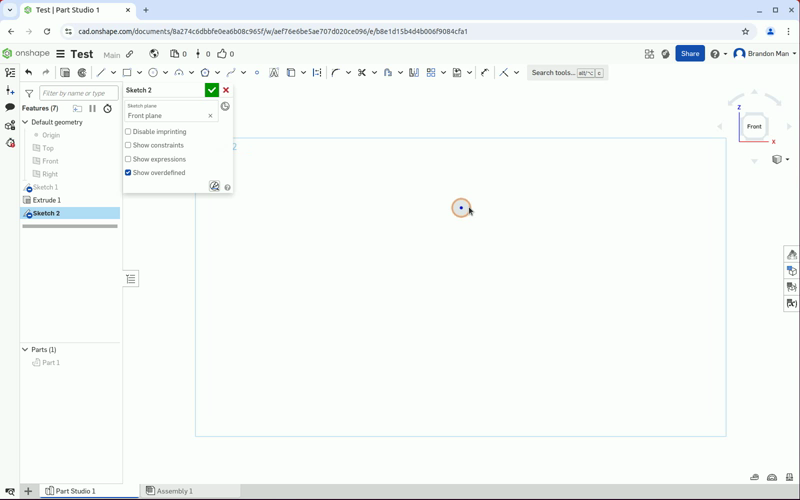
scroll(6)
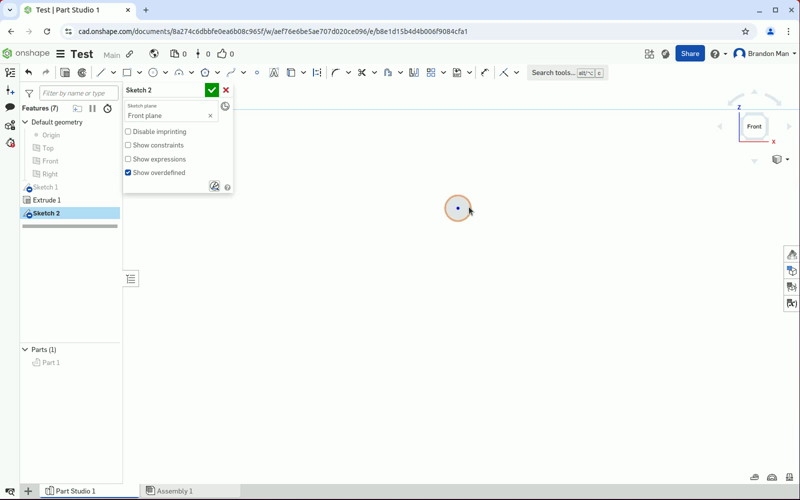
scroll(6)
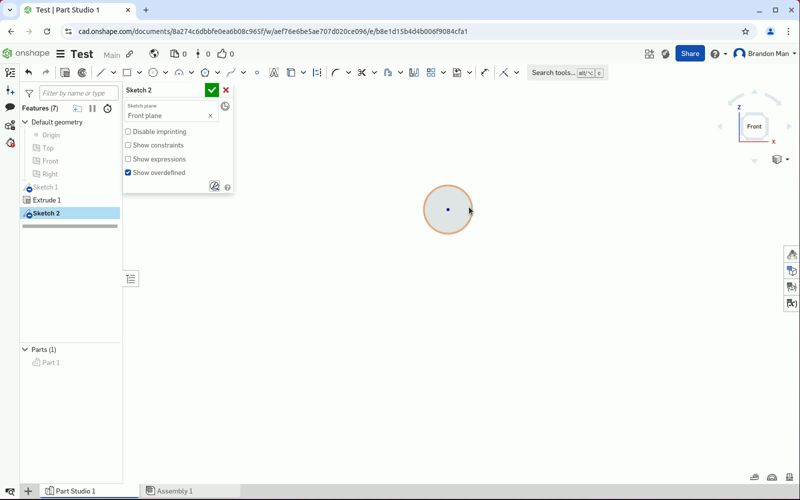
scroll(6)
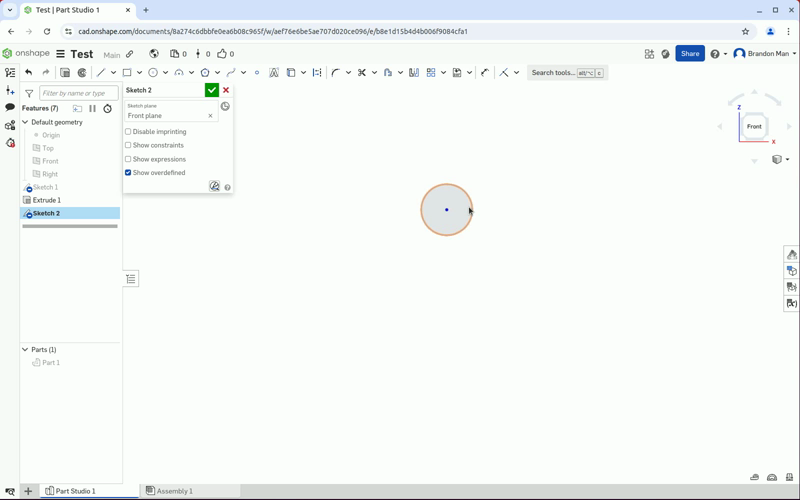
scroll(6)
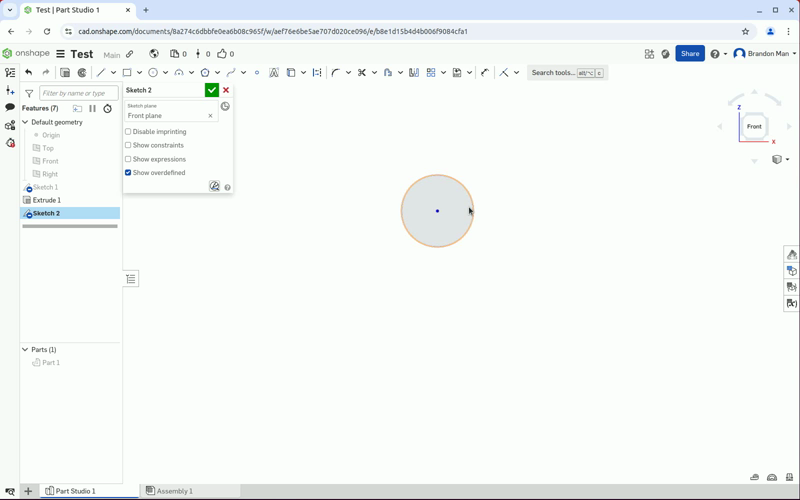
scroll(6)
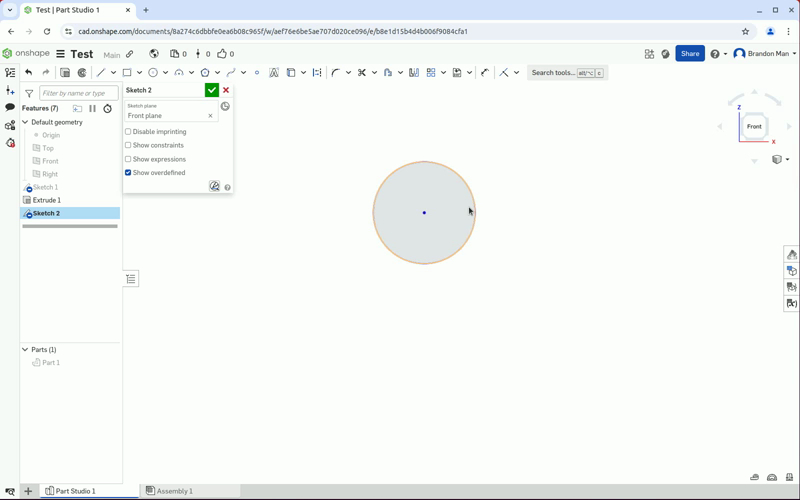
scroll(6)
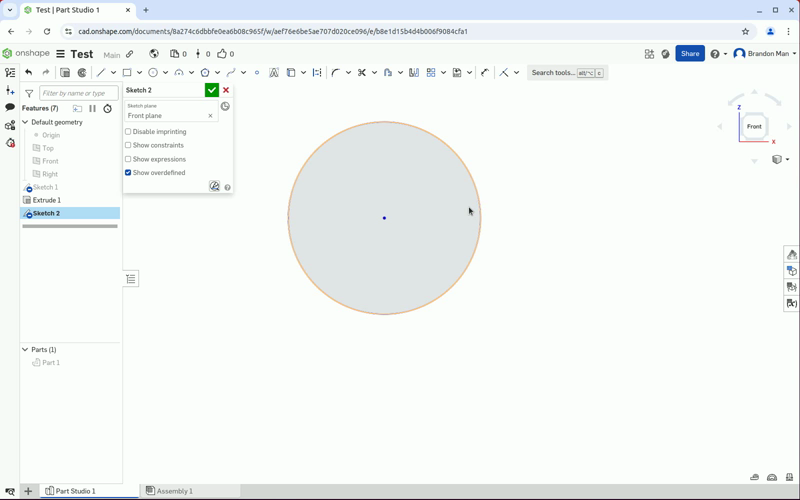
click(469, 206)
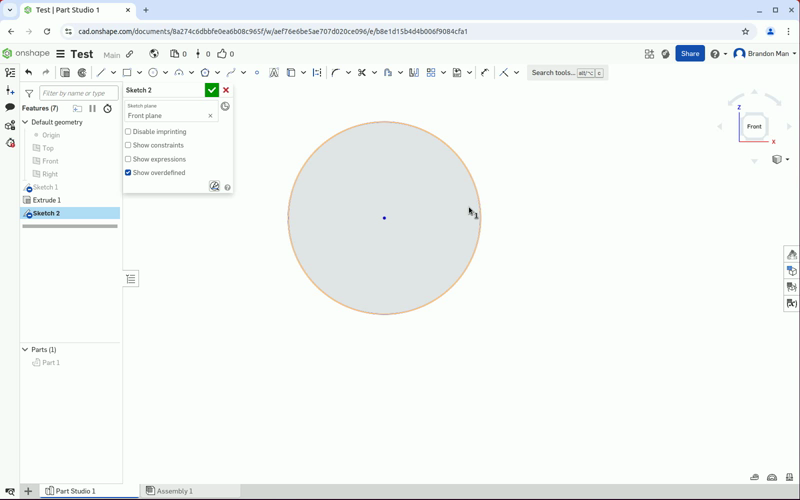
scroll(-6)
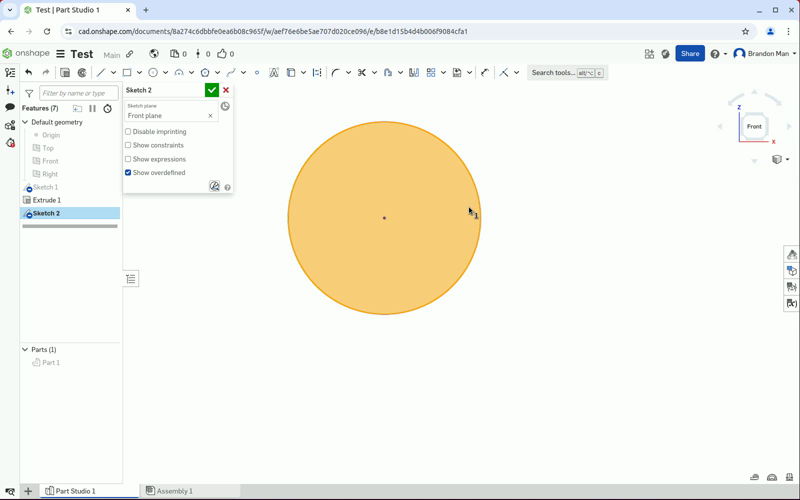
scroll(-6)
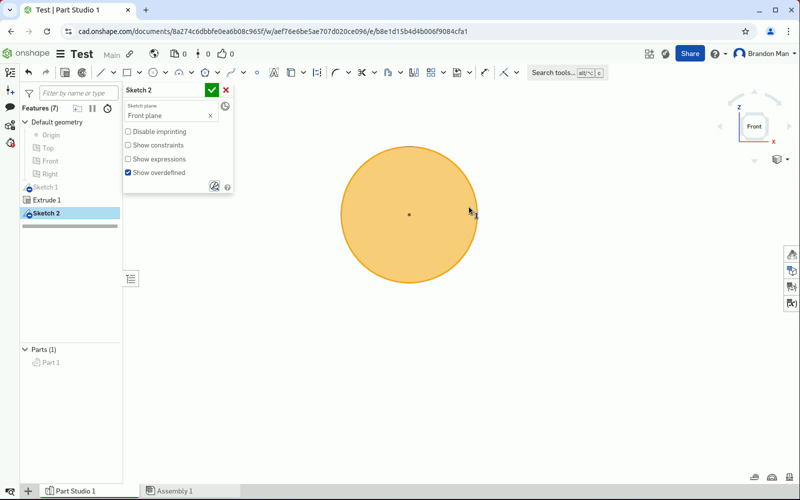
scroll(-6)
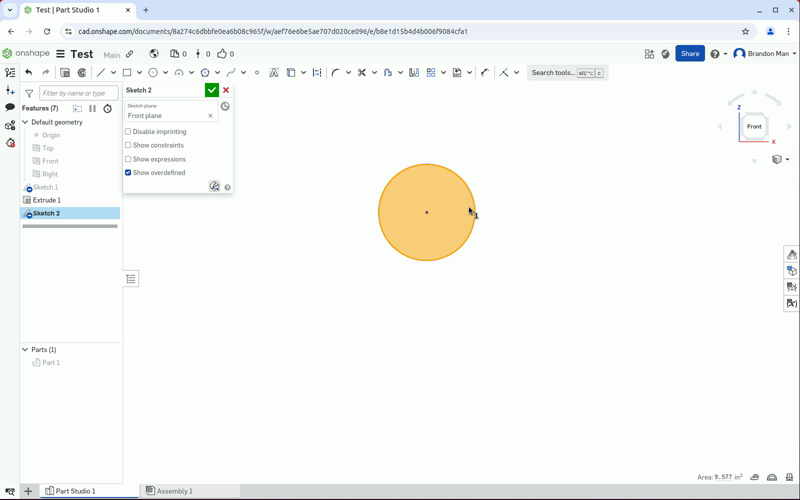
scroll(-6)
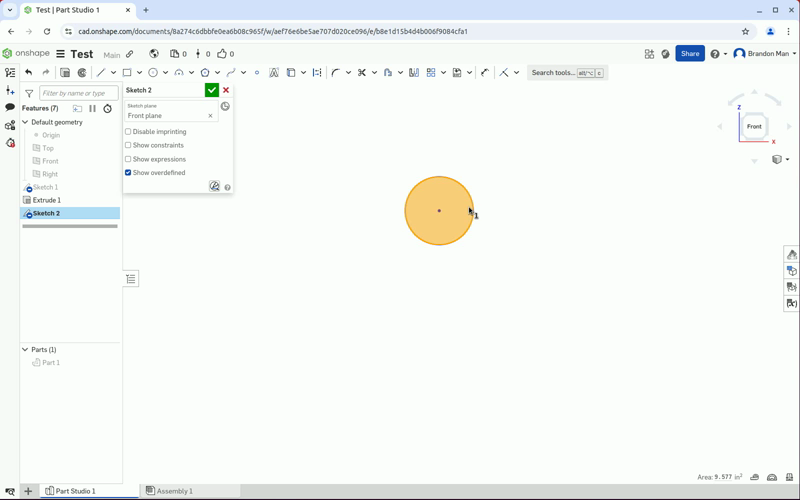
scroll(-6)
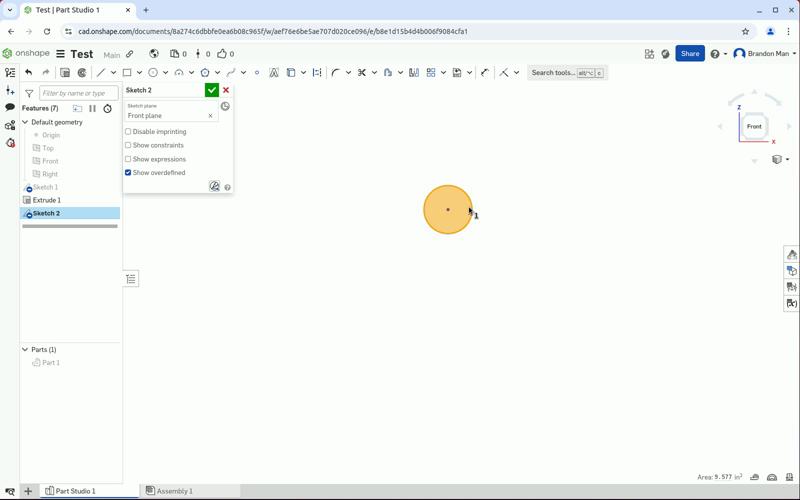
scroll(-6)
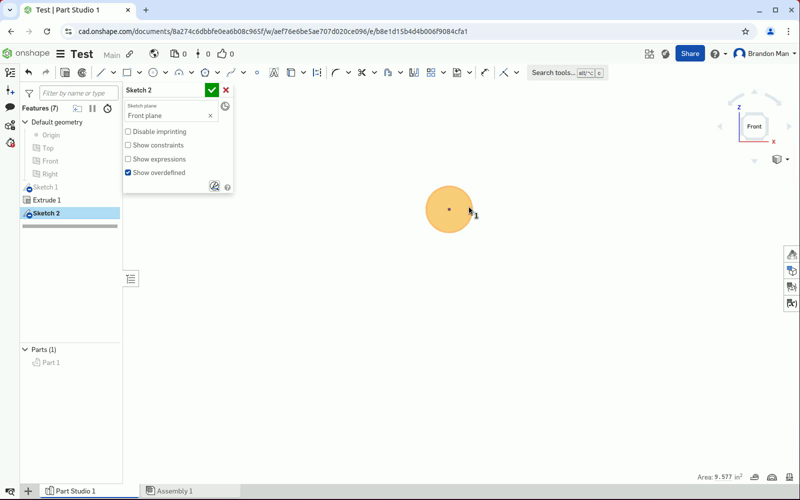
scroll(-6)
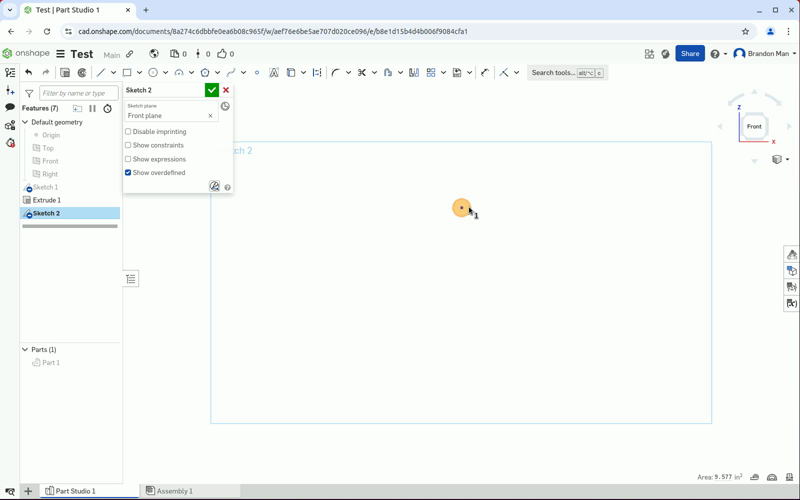
mouse_move(73, 352)
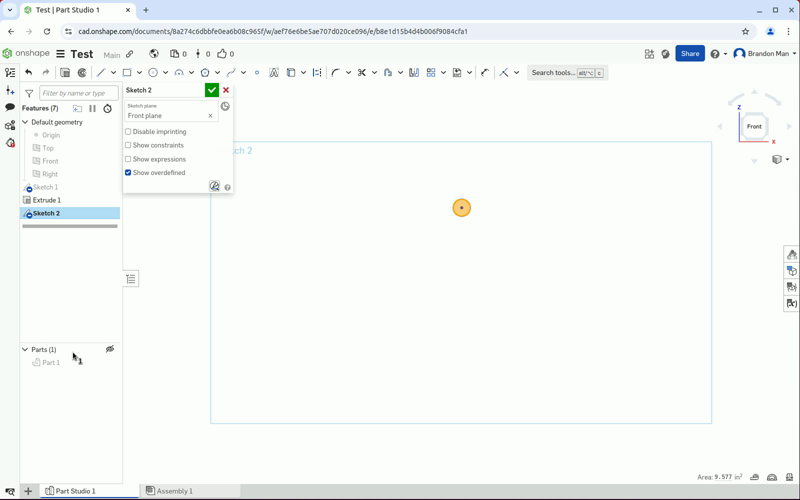
key(shift+y)
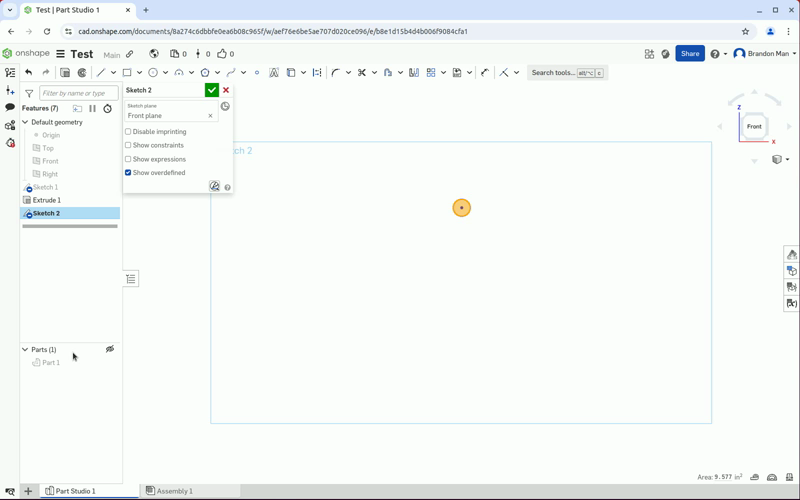
key(shift+e)
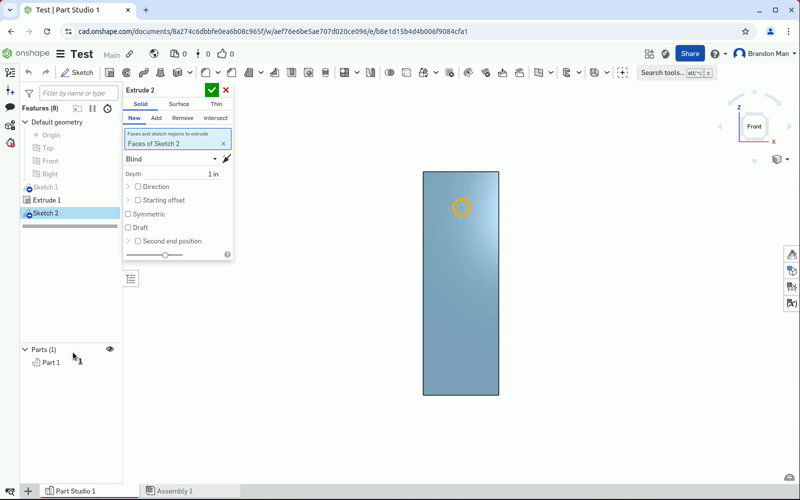
mouse_move(143, 106)
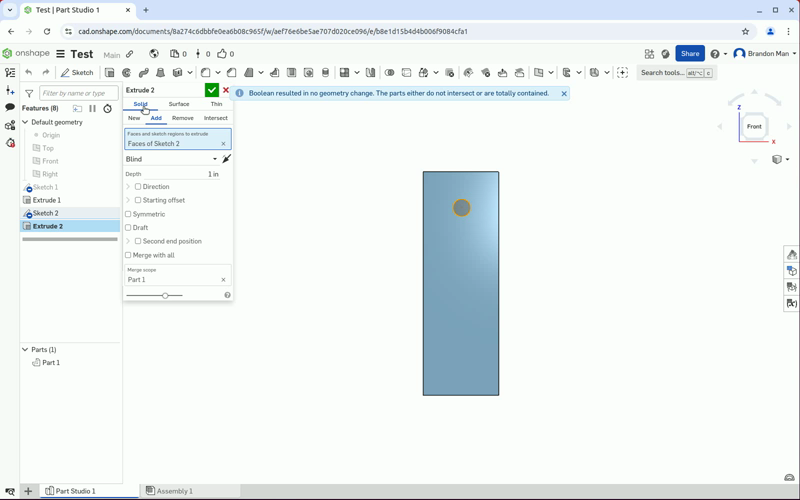
click(143, 106)
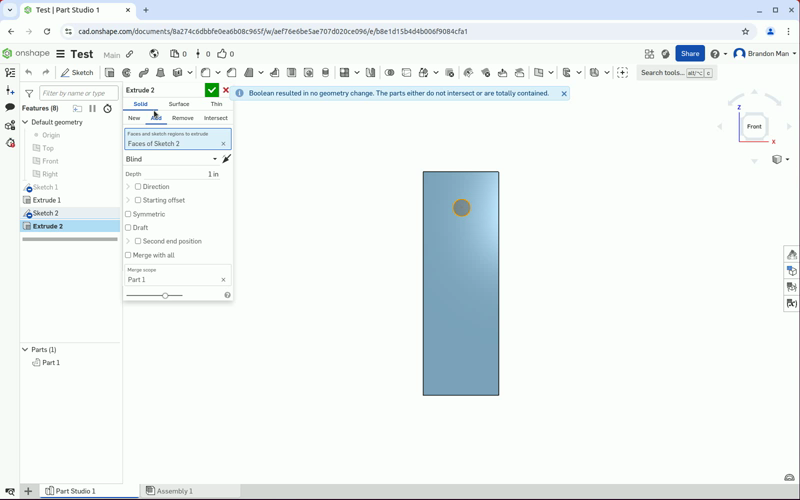
mouse_move(186, 120)
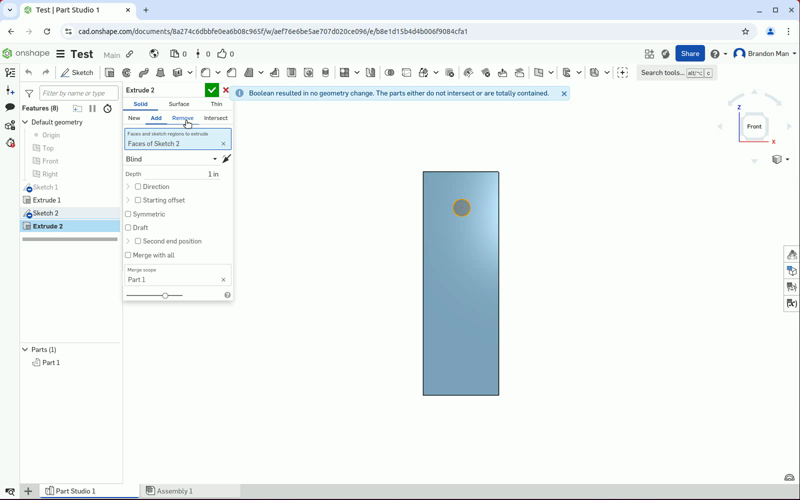
click(186, 120)
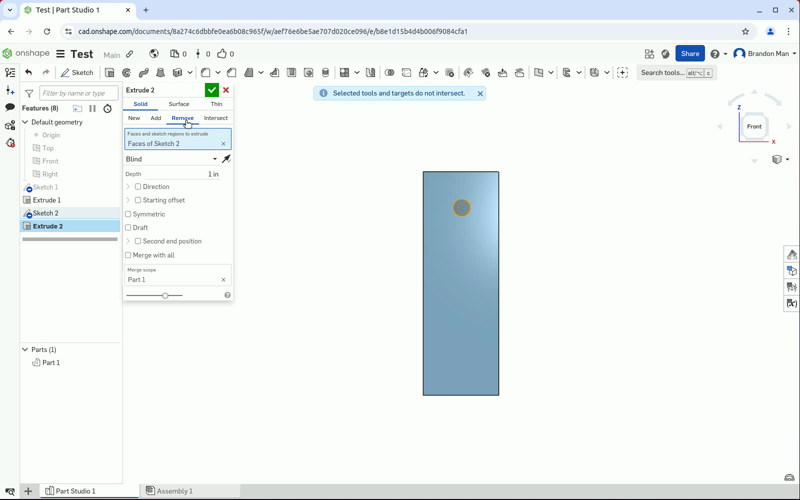
key(tab, 4)
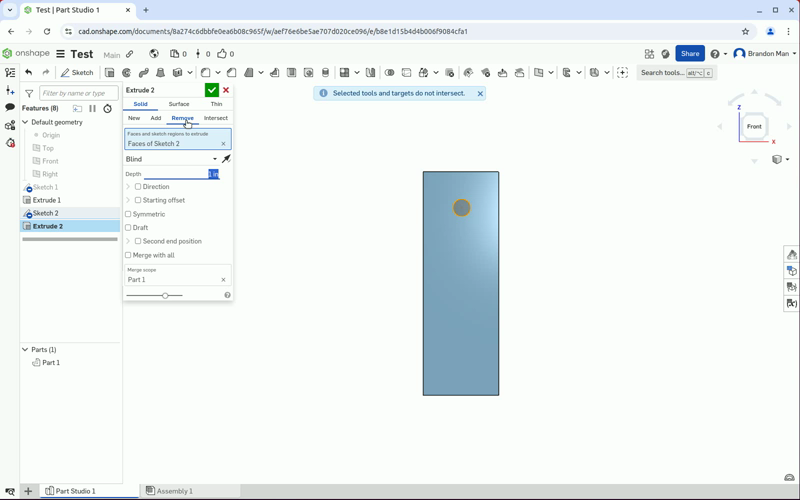
text(-15.405)
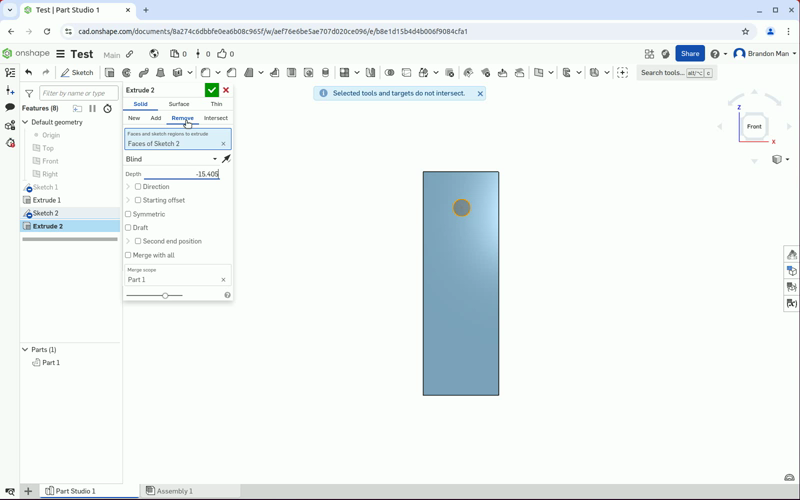
key(tab, 6)
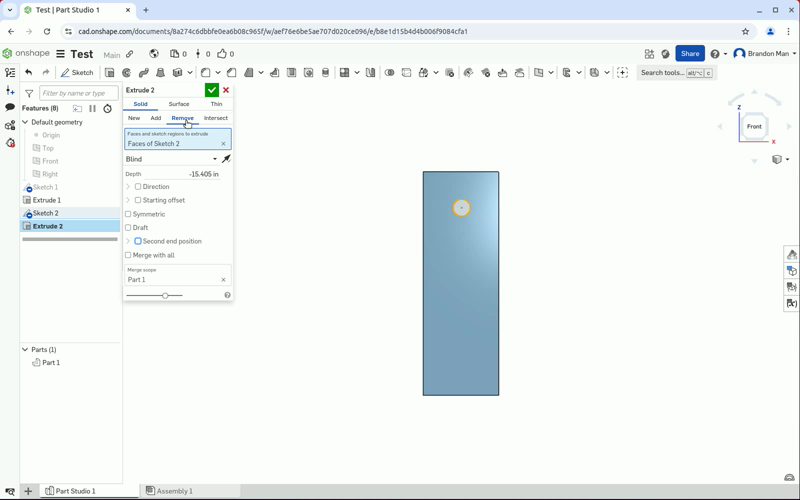
key(space)
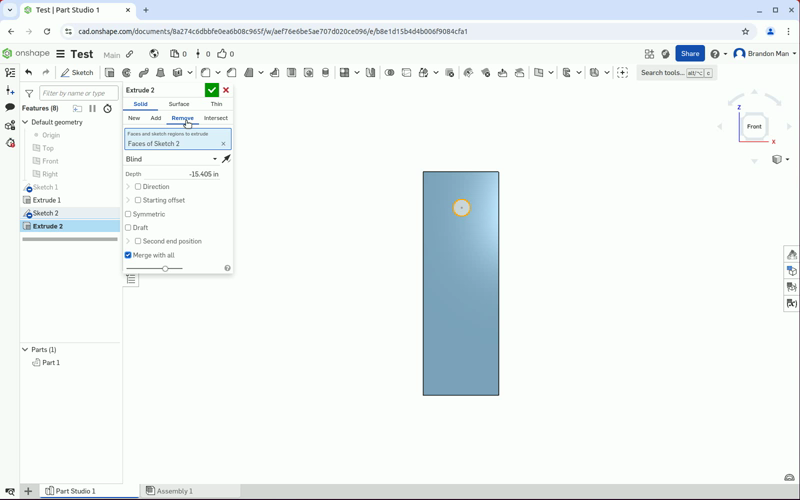
key(enter)
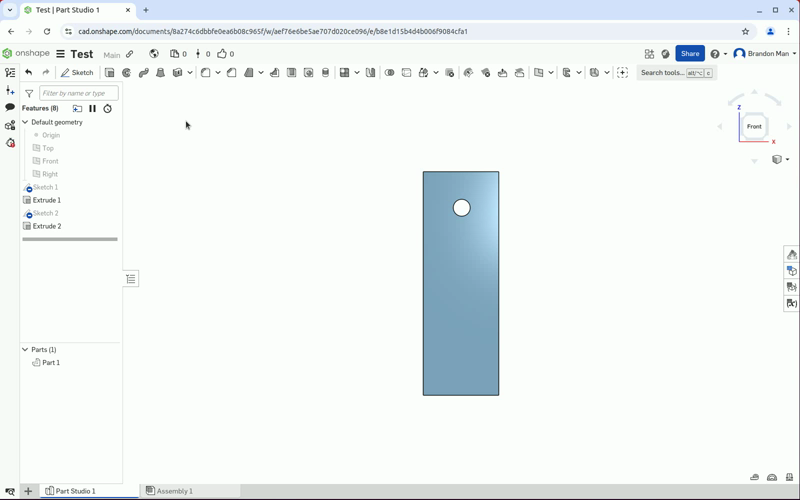
key(shift+h)
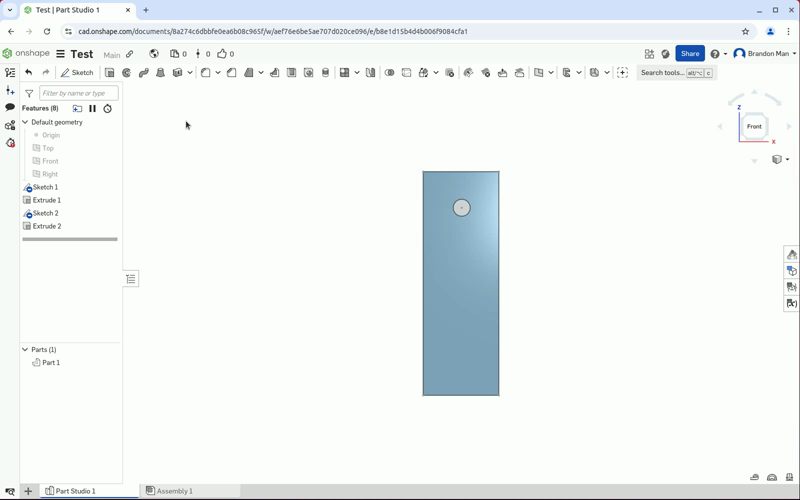
key(shift+h)
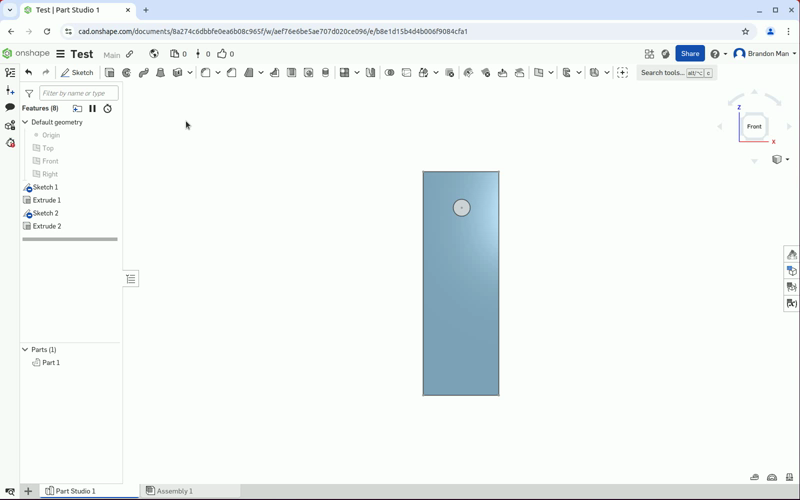
key(shift+7)
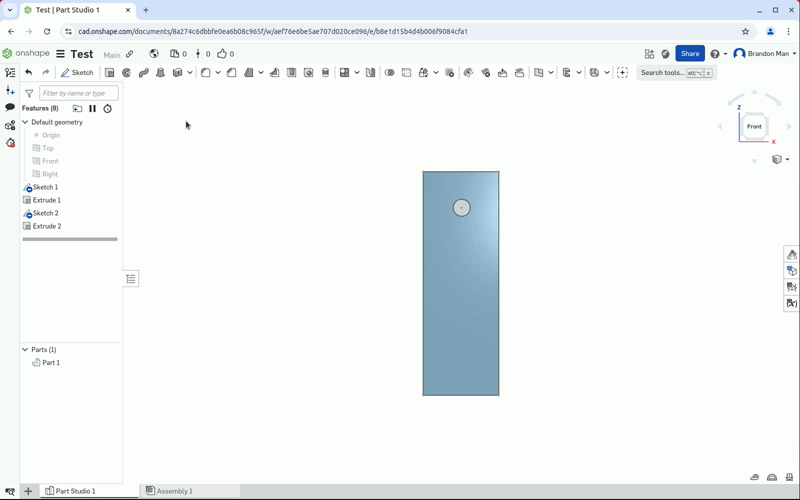
key(left, 2)
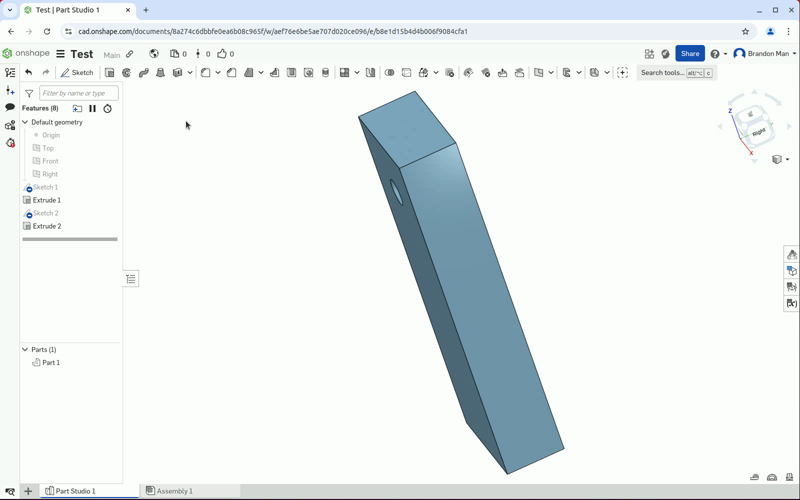
key(down, 2)
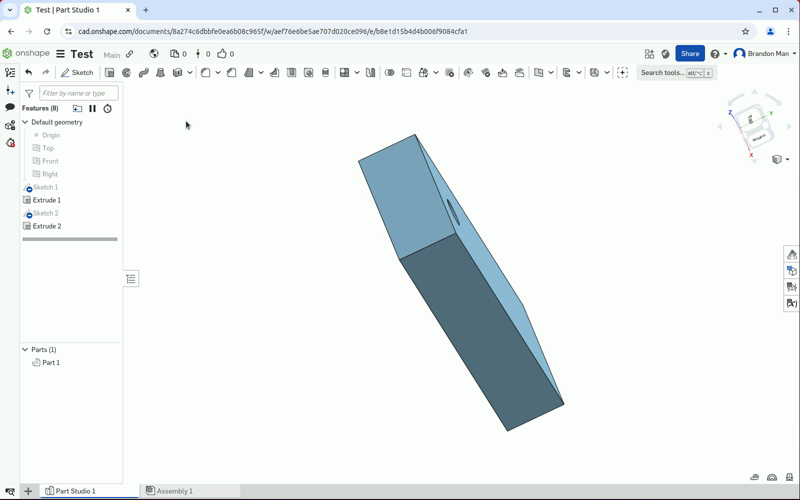
key(up, 2)
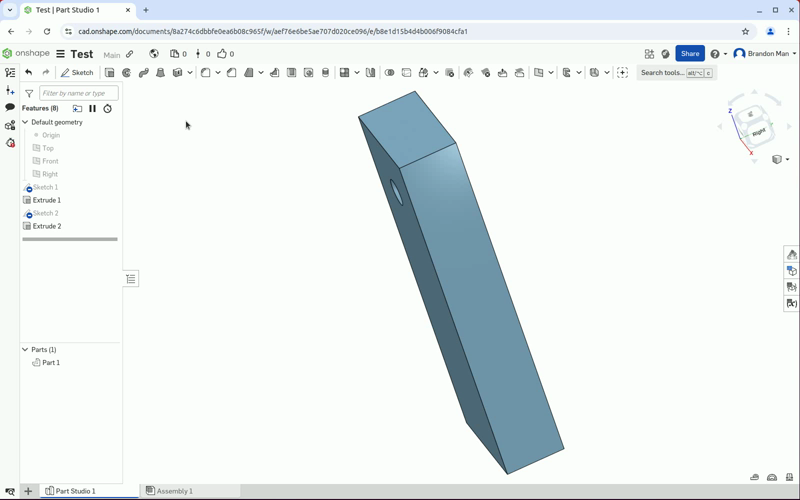
key(right, 2)
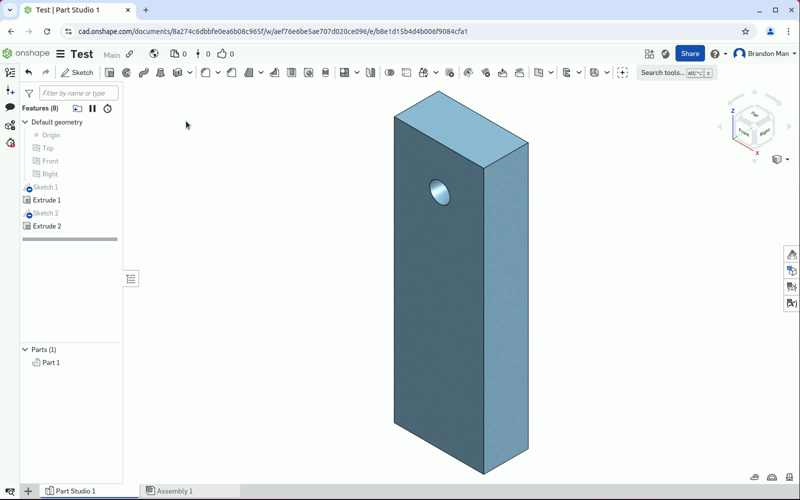
mouse_move(73, 189)
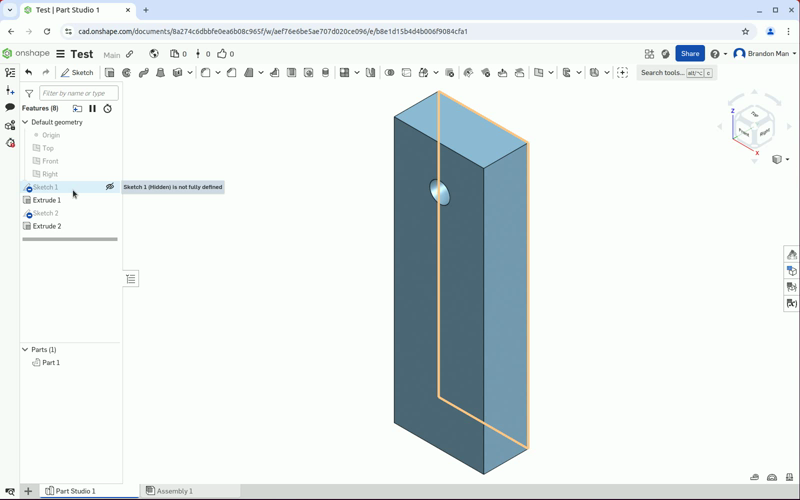
click(73, 189)